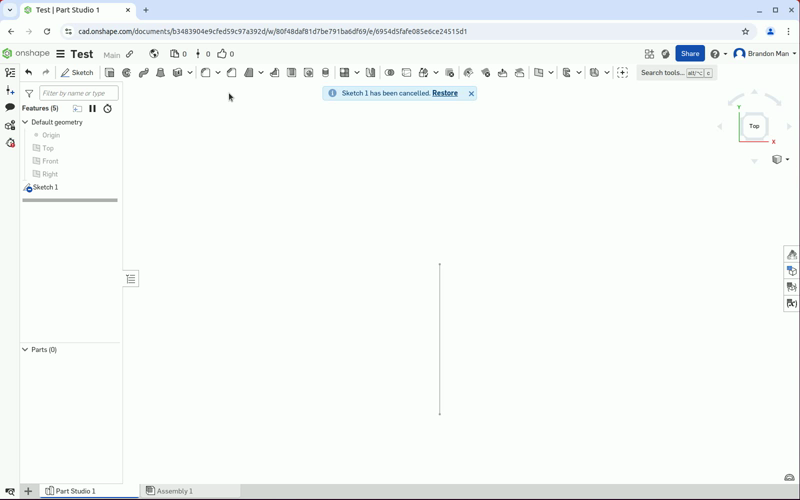
key(shift+h)
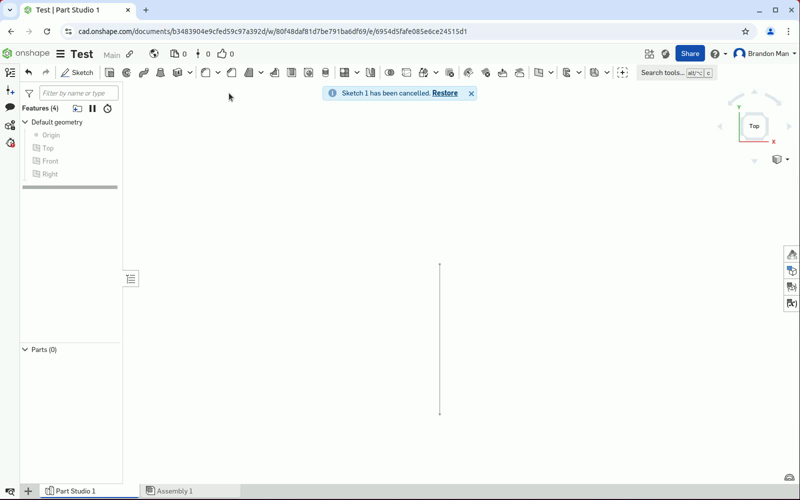
key(shift+s)
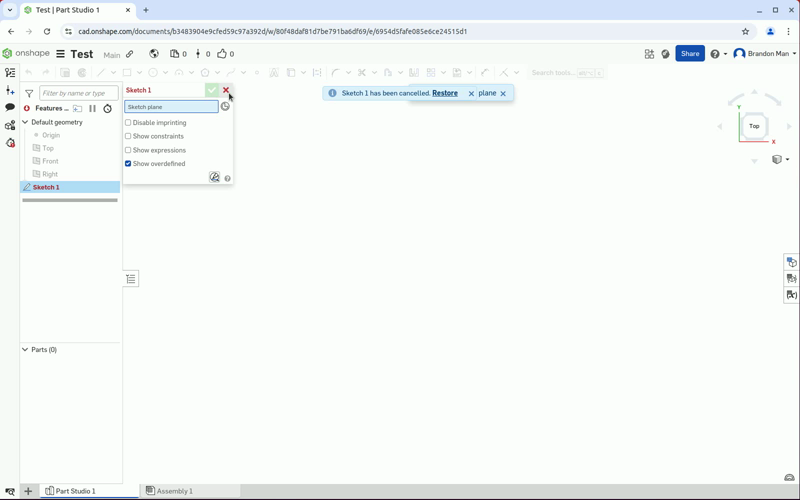
mouse_move(73, 150)
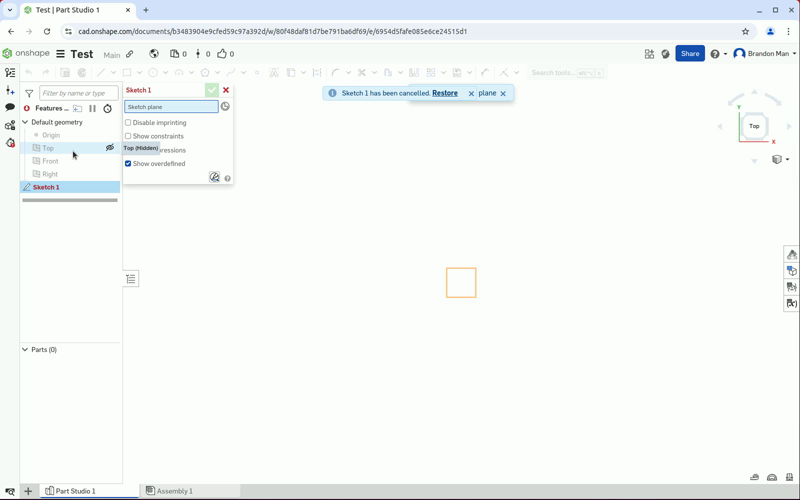
click(73, 150)
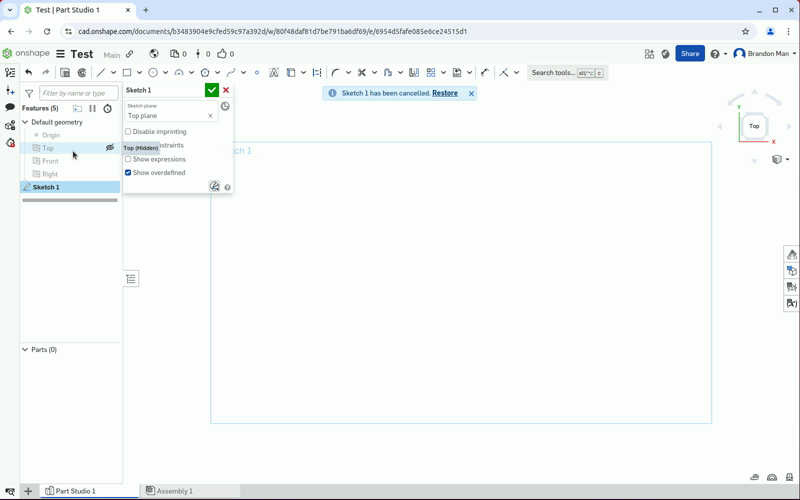
mouse_move(73, 352)
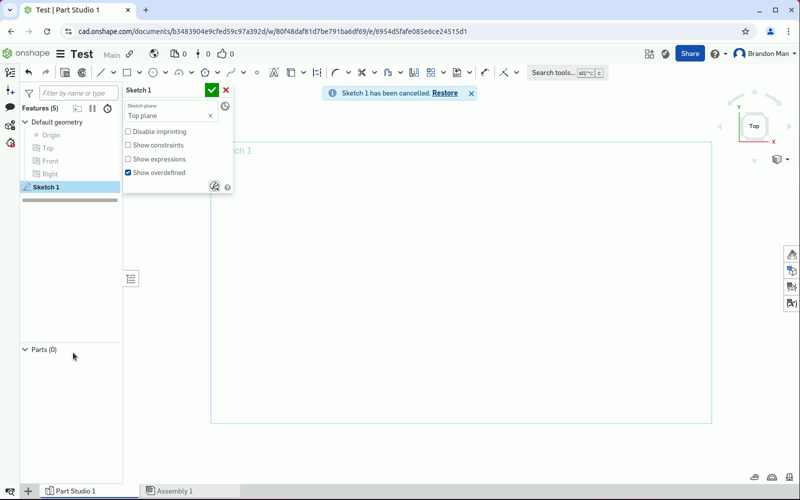
key(y)
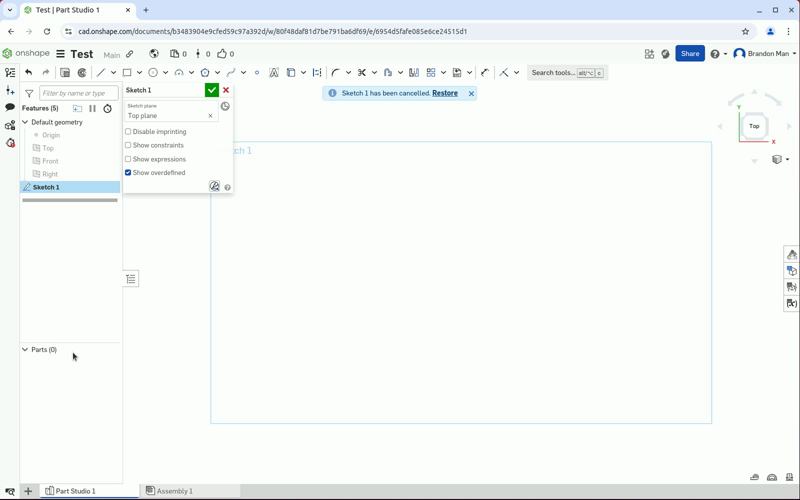
key(l)
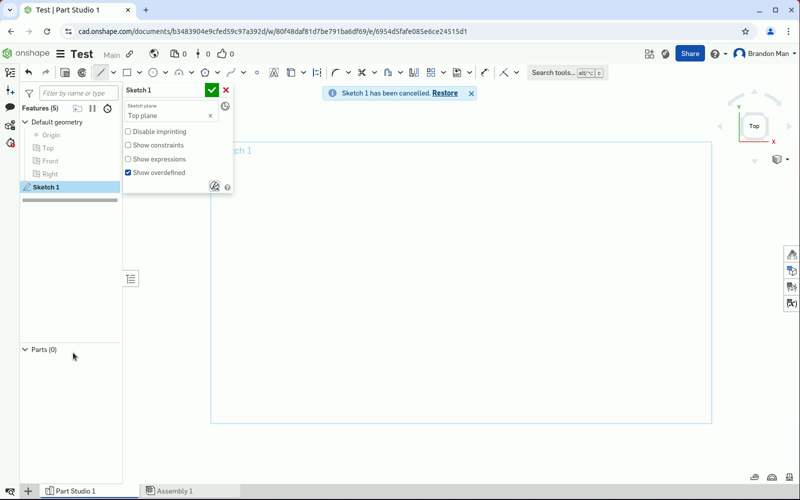
key_down(shift)
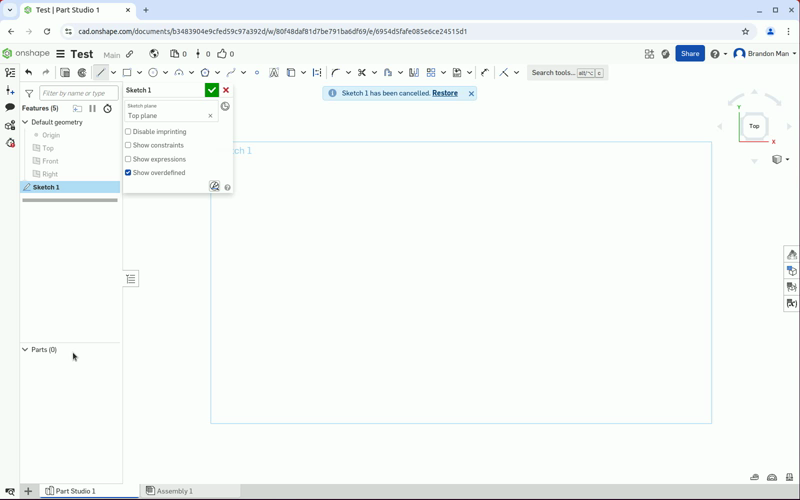
mouse_move(348, 318)
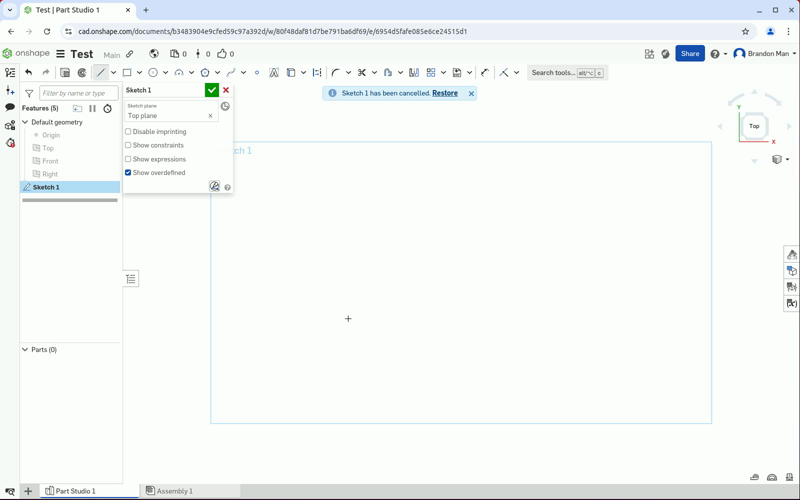
click(348, 318)
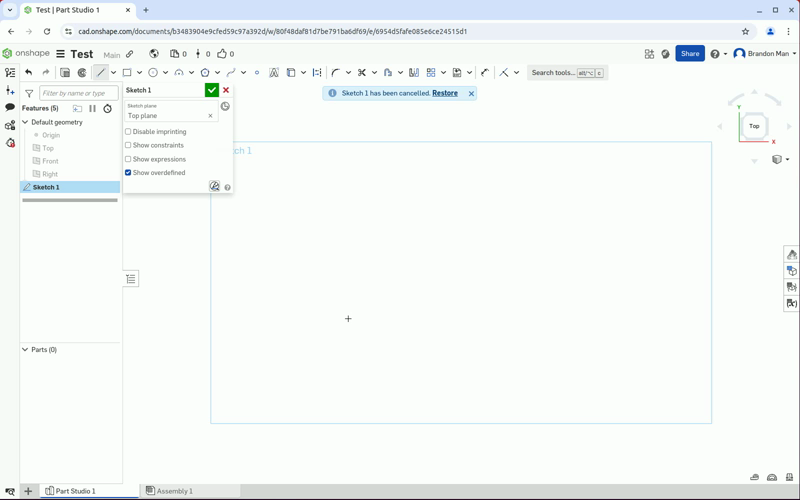
key_up(shift)
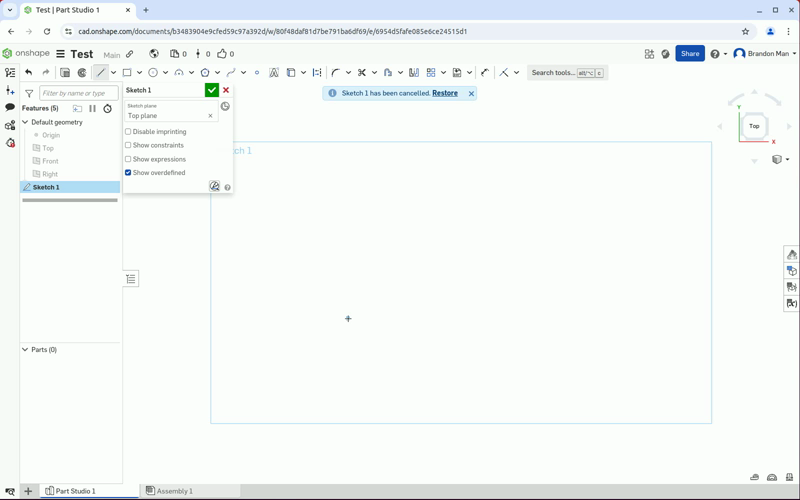
key_down(shift)
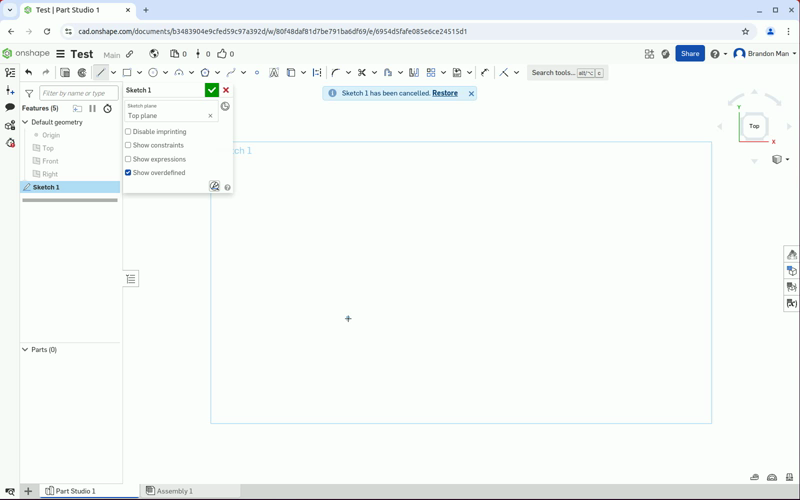
mouse_move(572, 318)
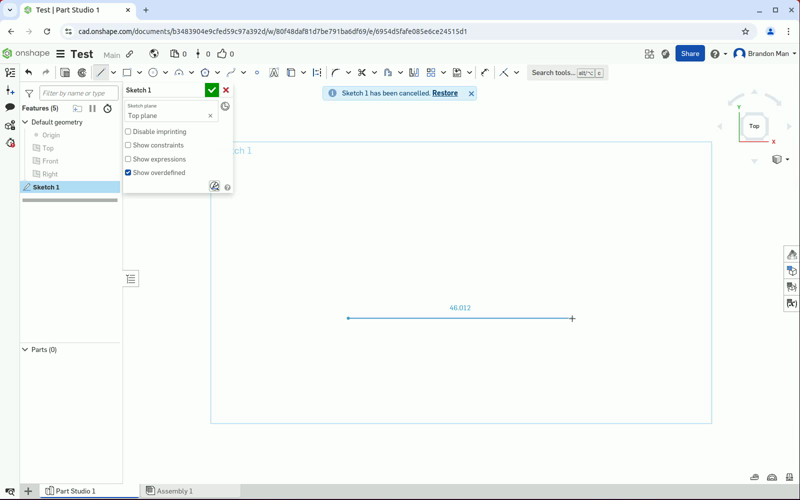
click(572, 318)
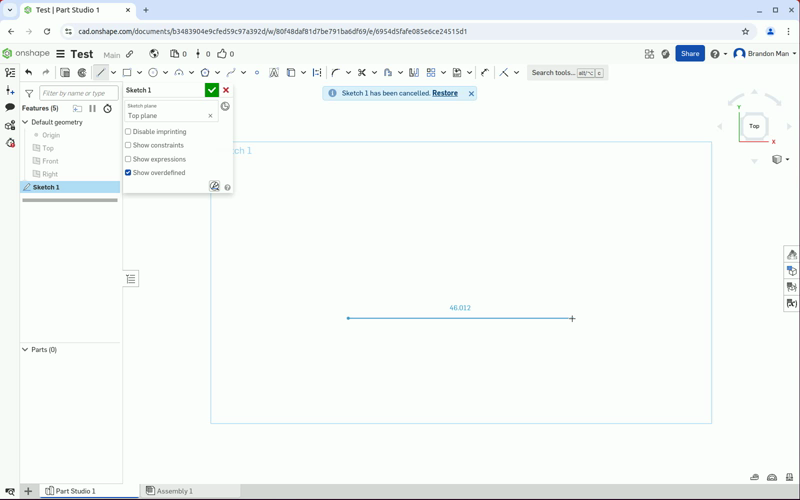
key_up(shift)
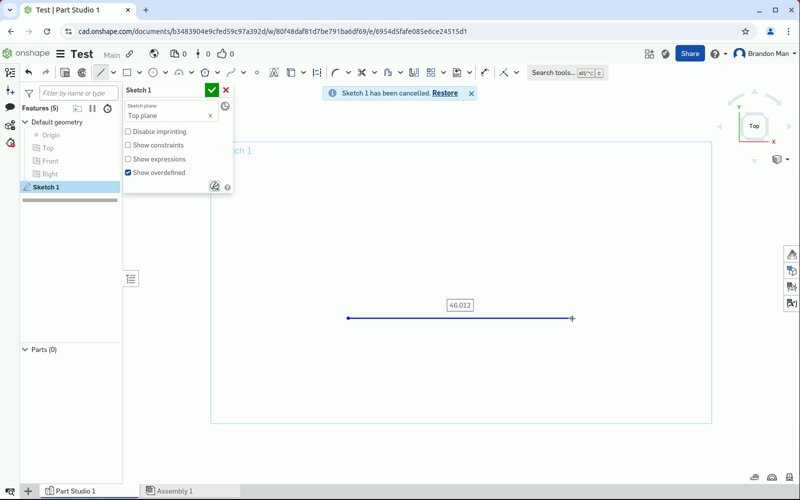
key_down(shift)
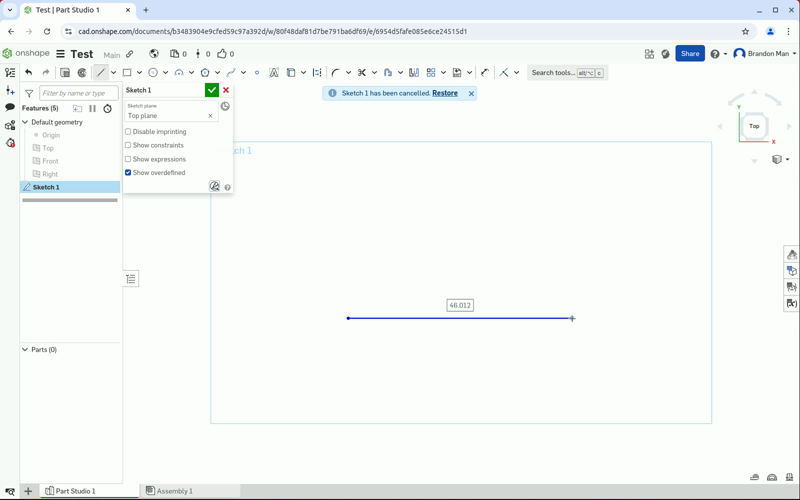
mouse_move(572, 247)
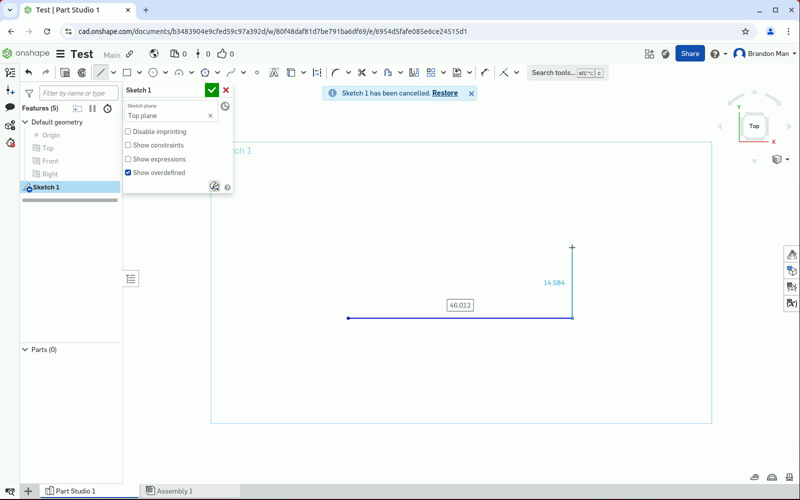
click(572, 247)
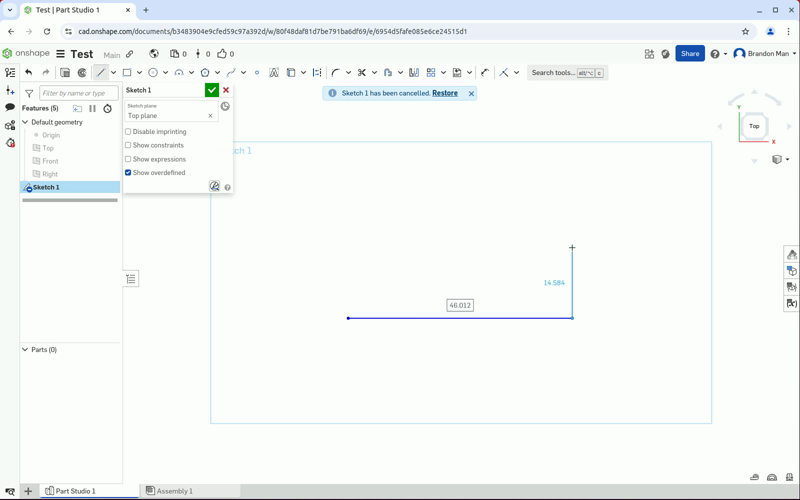
key_up(shift)
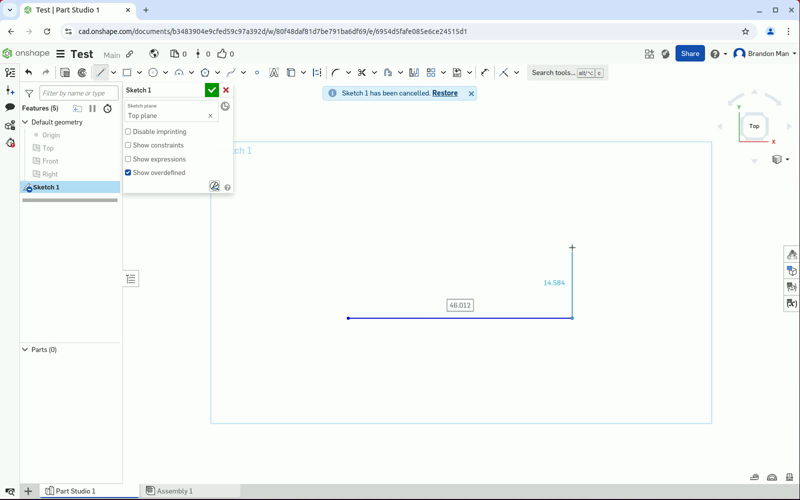
key_down(shift)
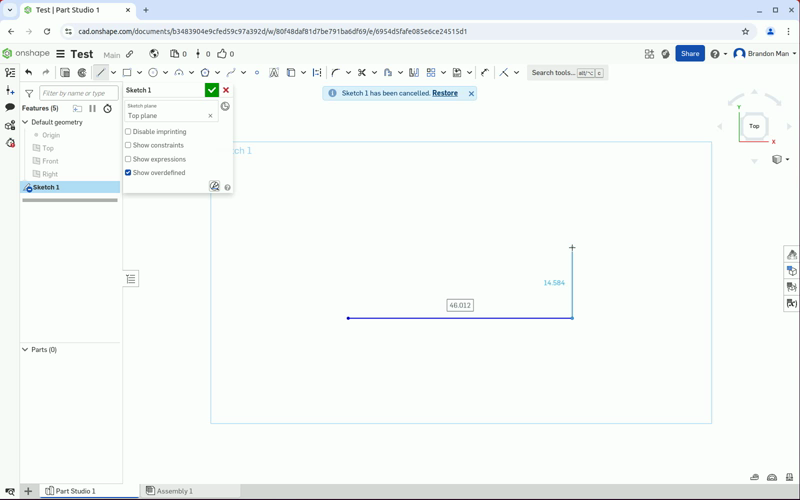
mouse_move(348, 247)
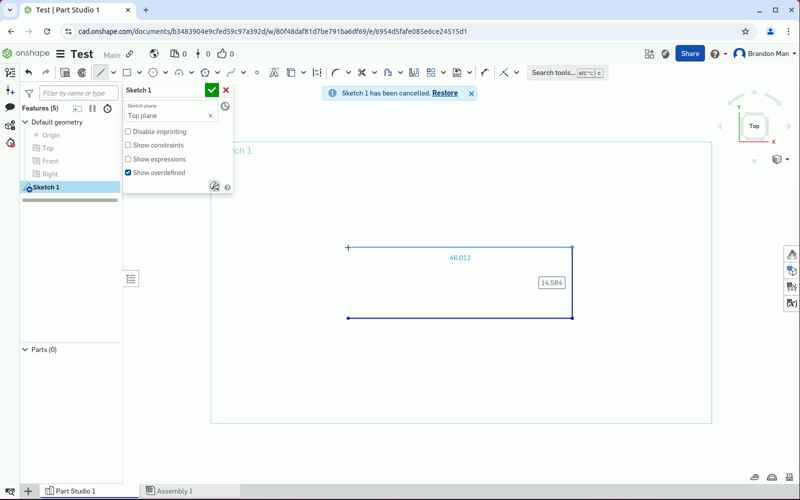
click(348, 247)
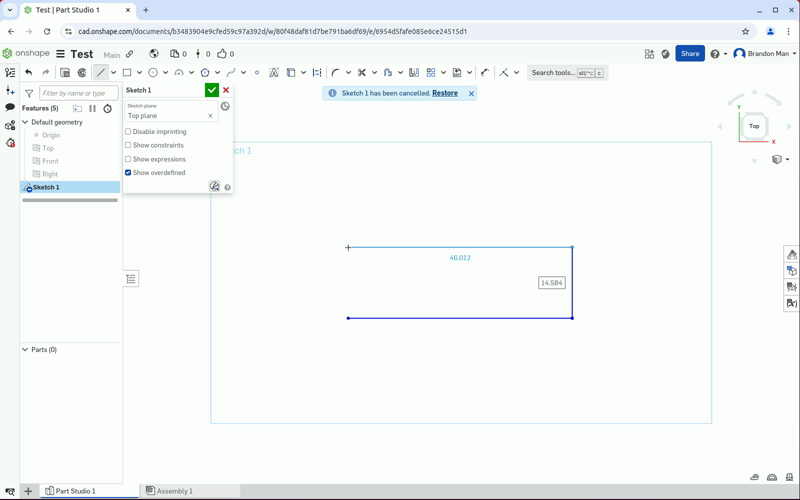
key_up(shift)
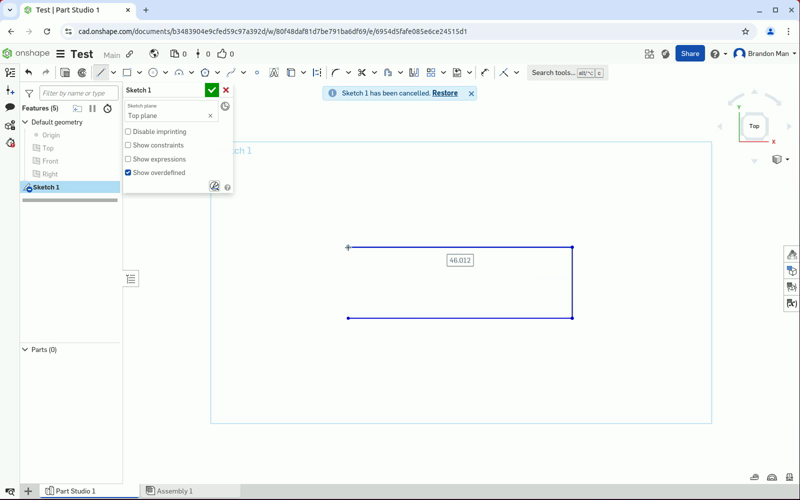
key_down(shift)
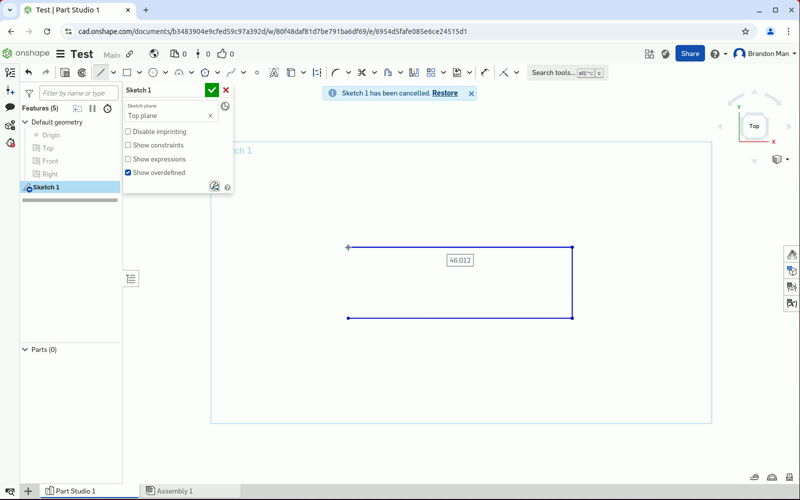
mouse_move(348, 318)
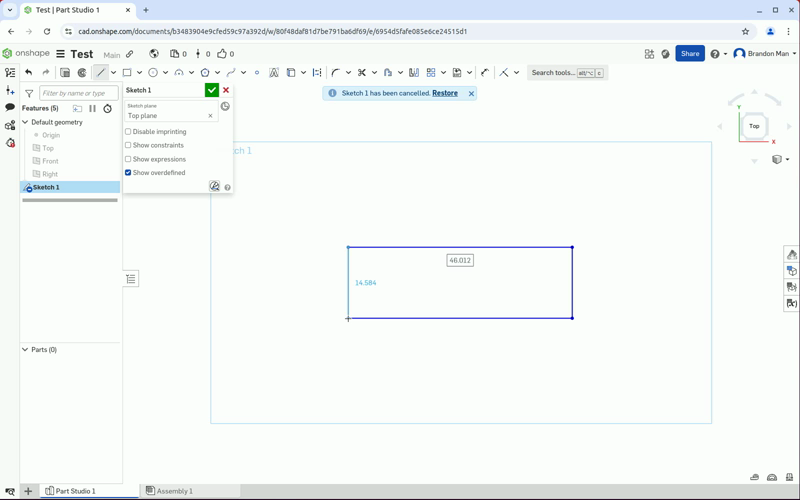
key_up(shift)
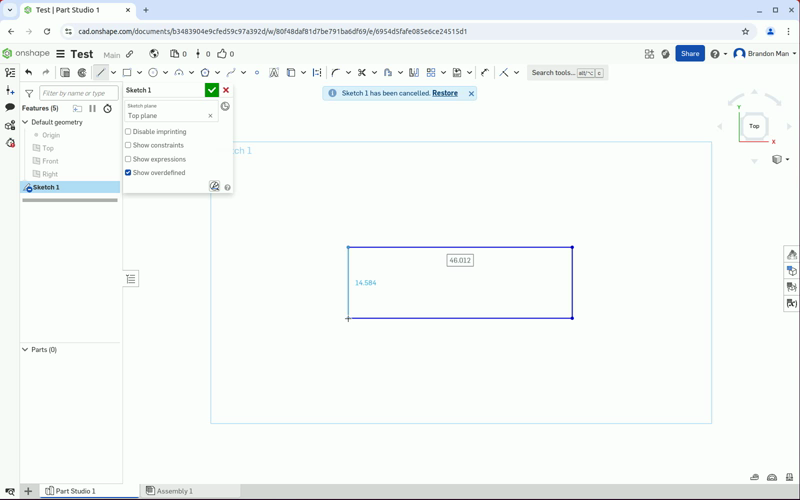
click(348, 318)
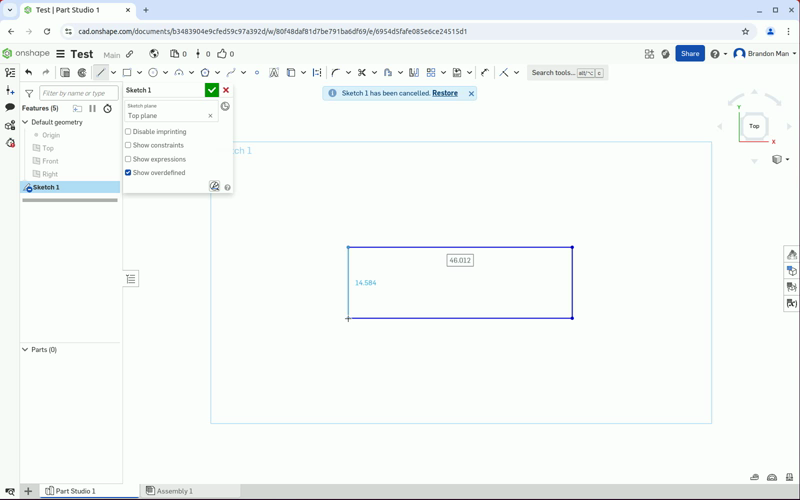
key(esc)
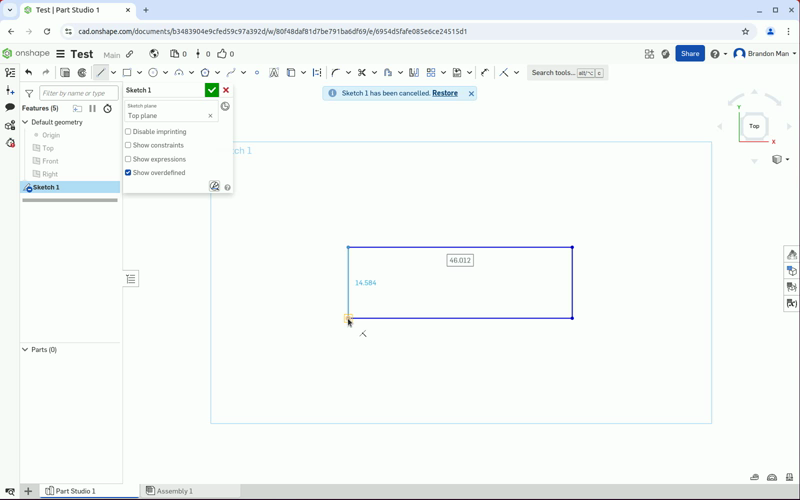
mouse_move(391, 264)
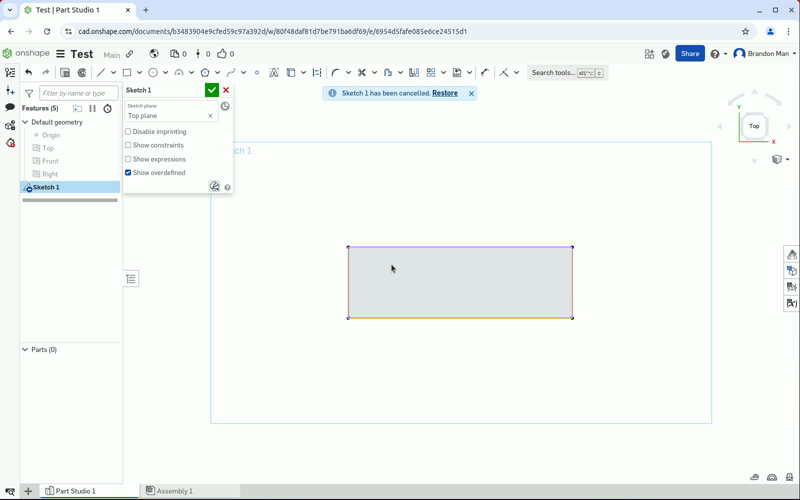
click(391, 264)
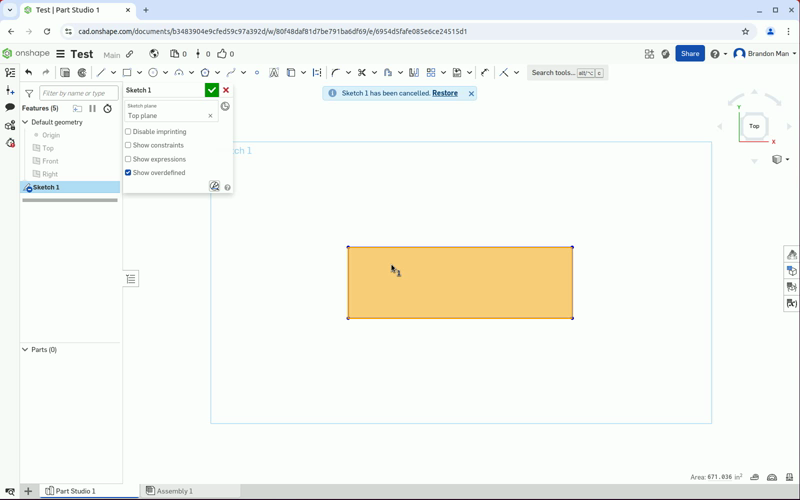
mouse_move(73, 352)
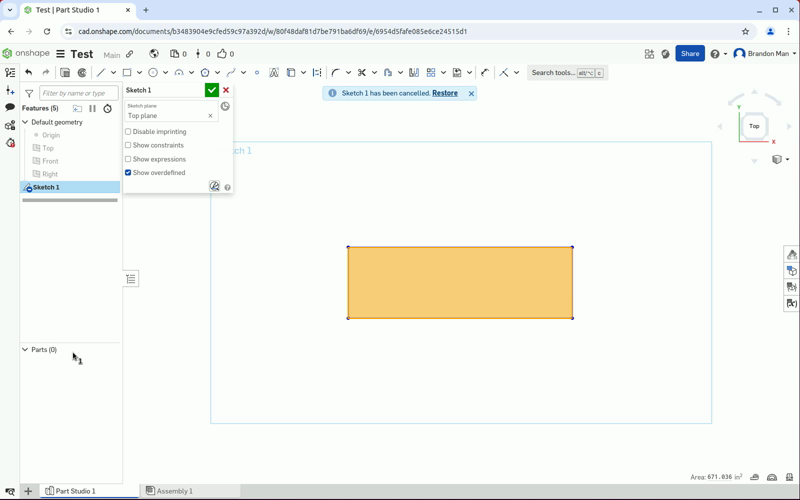
key(shift+y)
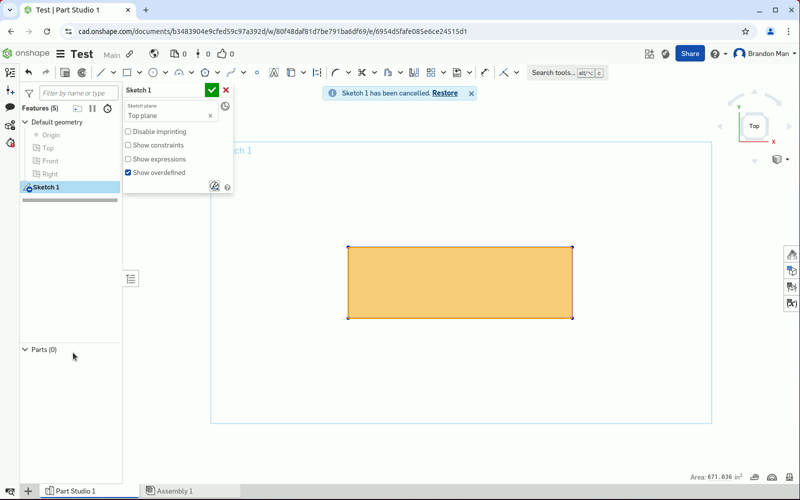
key(shift+e)
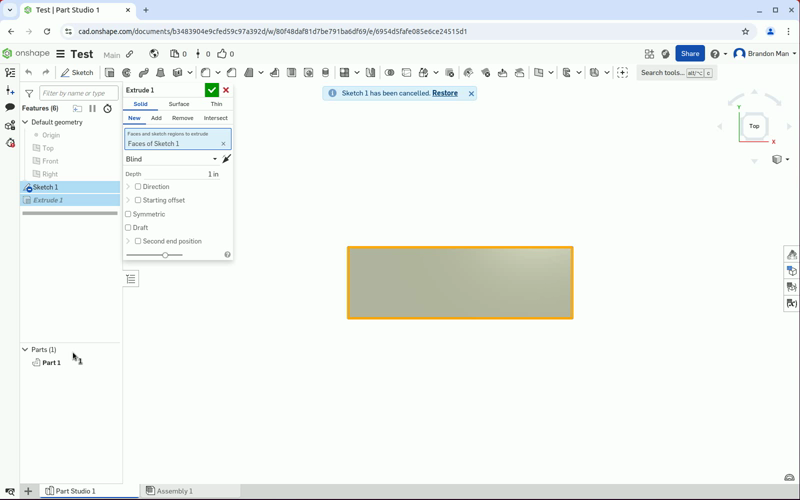
mouse_move(143, 106)
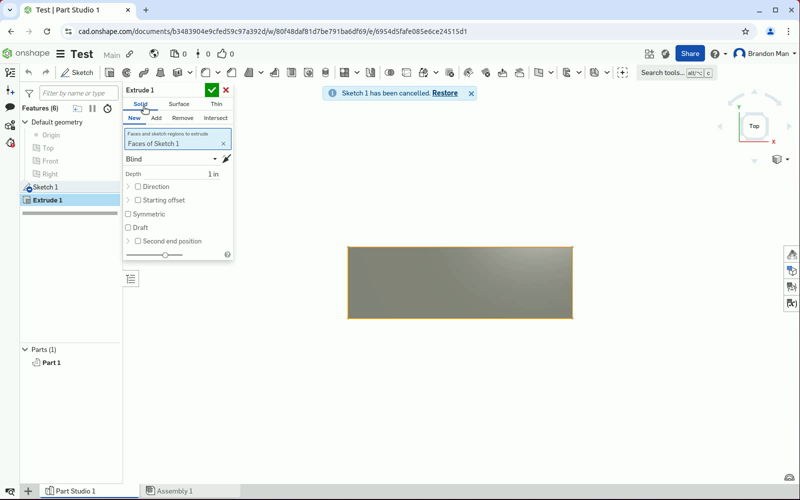
click(143, 106)
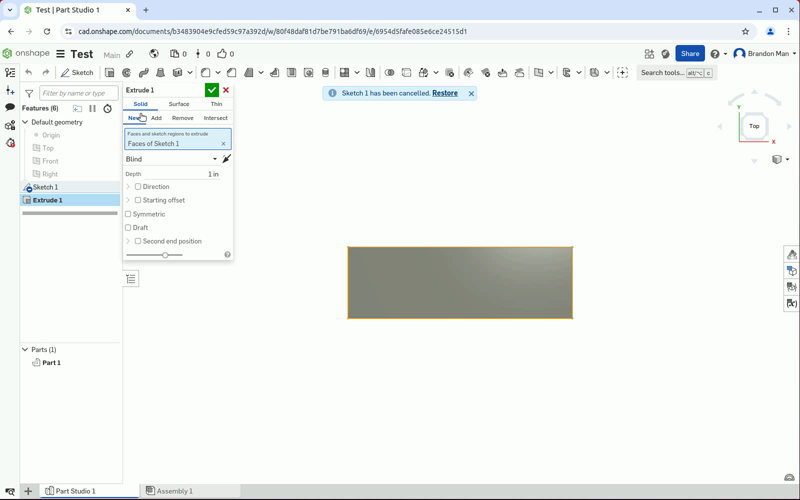
mouse_move(137, 120)
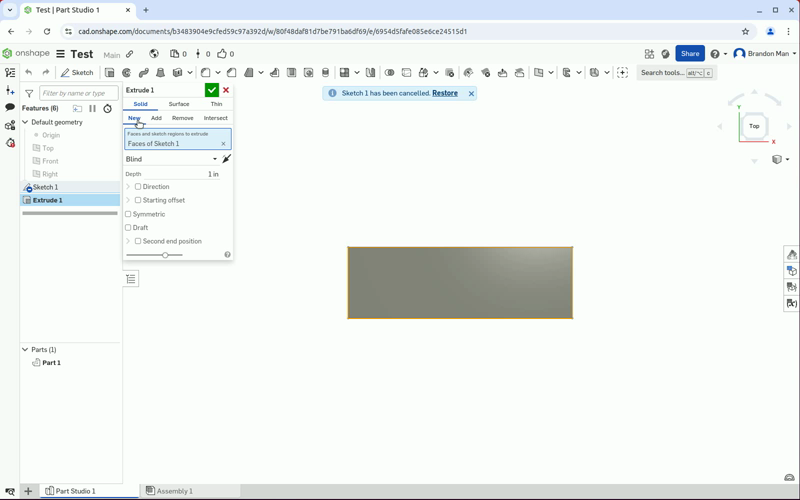
click(137, 120)
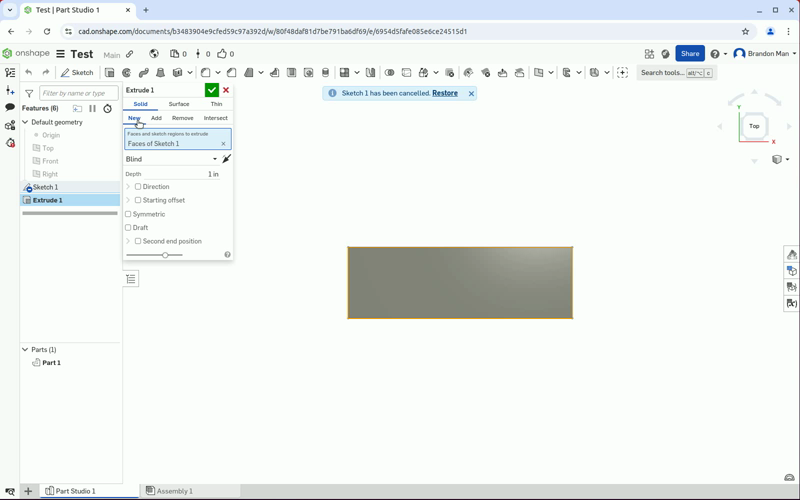
key(tab, 4)
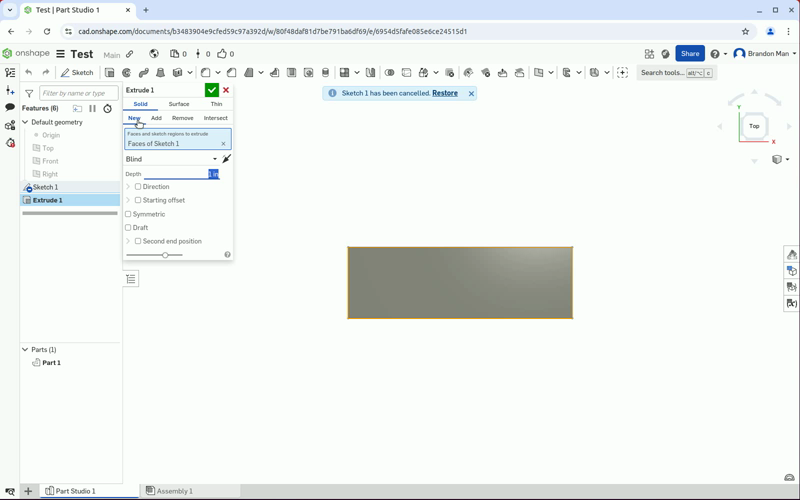
text(0.481)
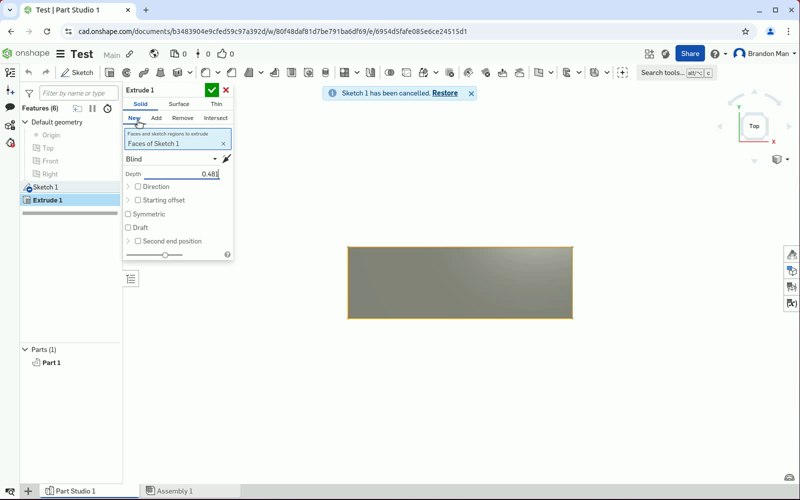
key(enter)
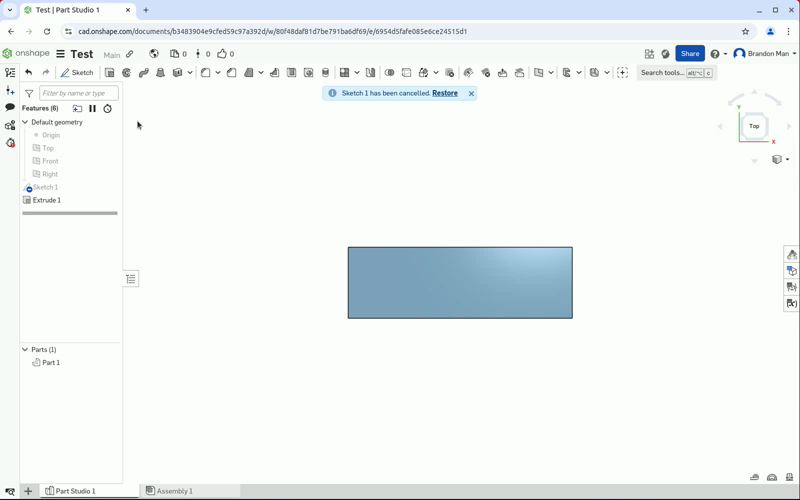
key(shift+h)
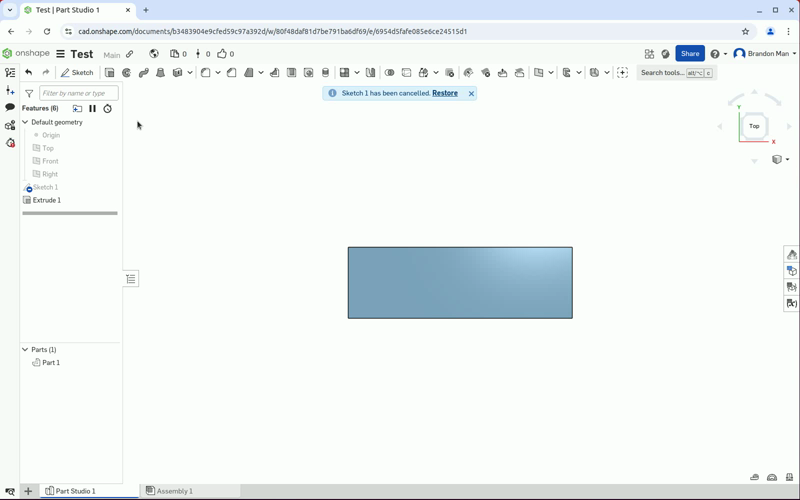
key(shift+h)
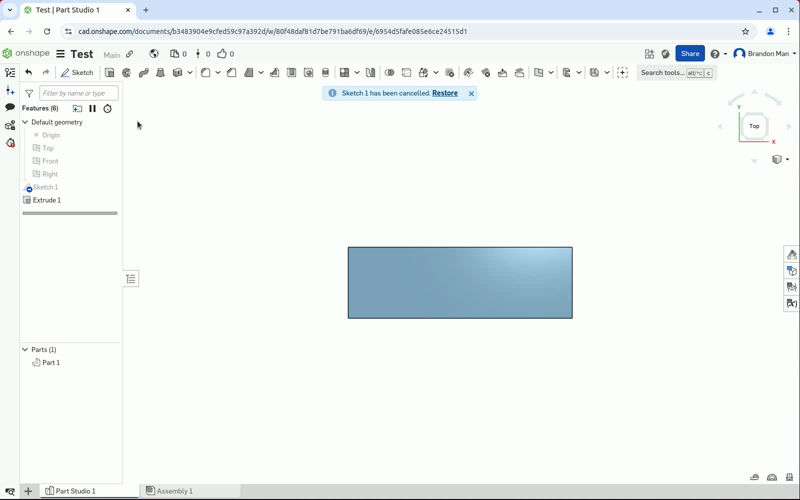
mouse_move(73, 189)
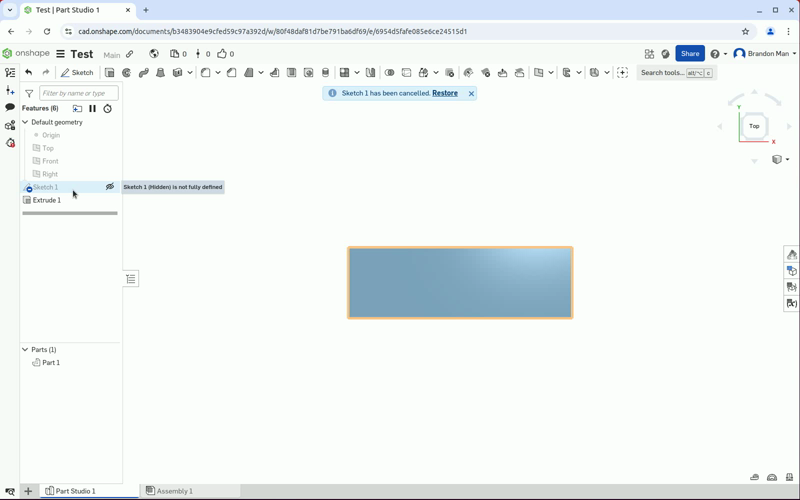
click(73, 189)
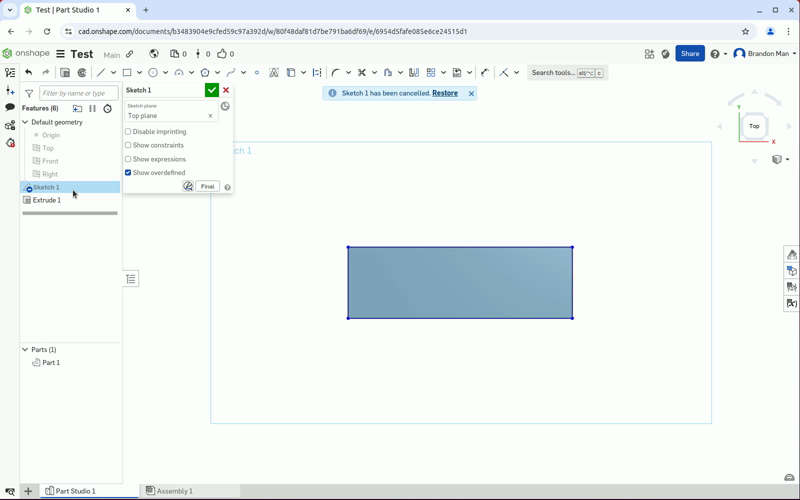
mouse_move(229, 92)
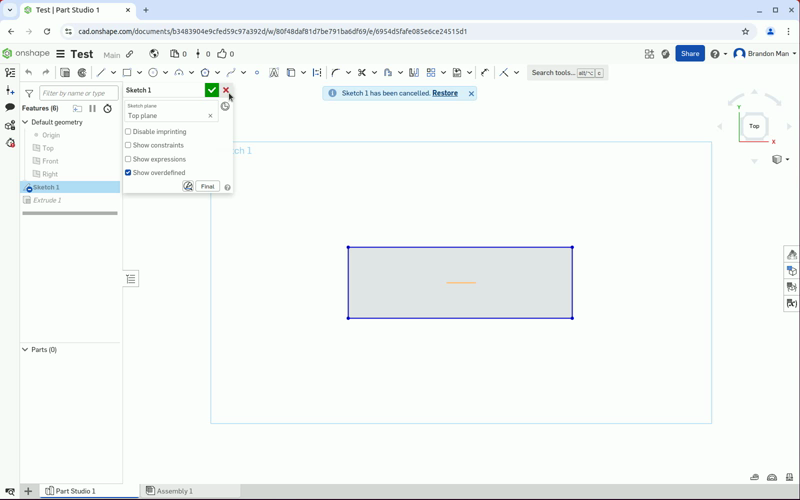
click(229, 92)
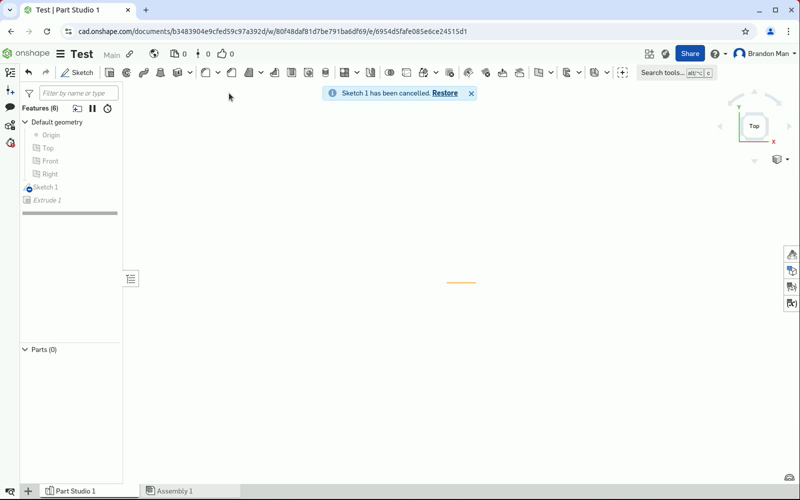
mouse_move(541, 75)
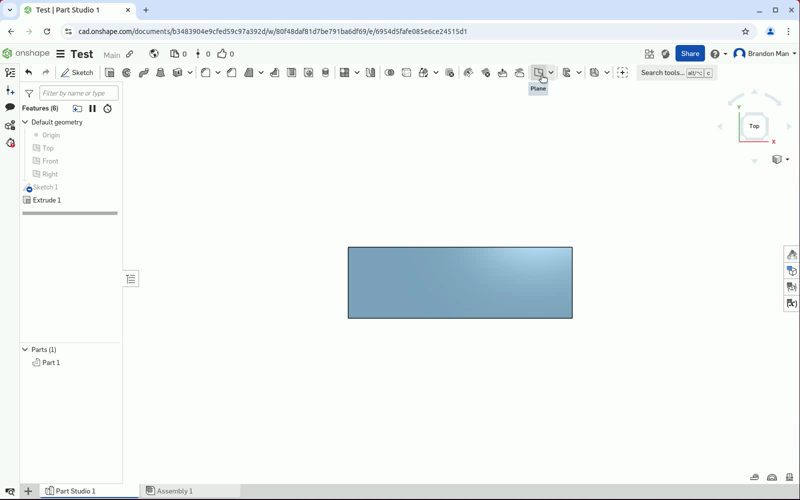
click(541, 75)
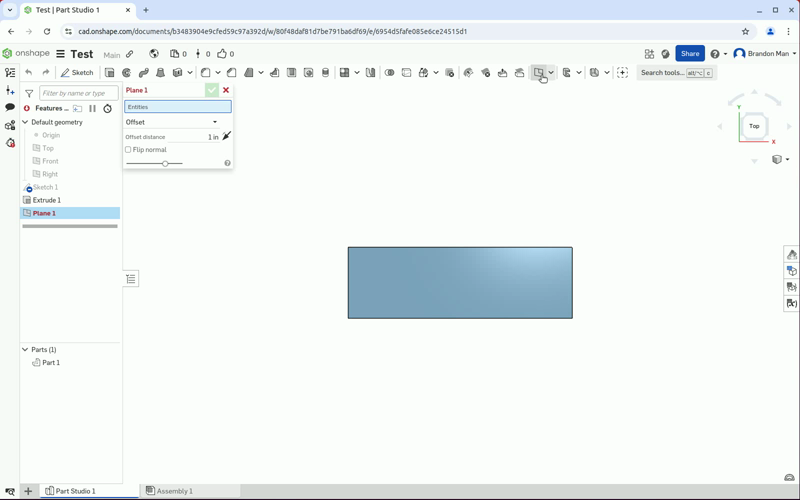
mouse_move(73, 150)
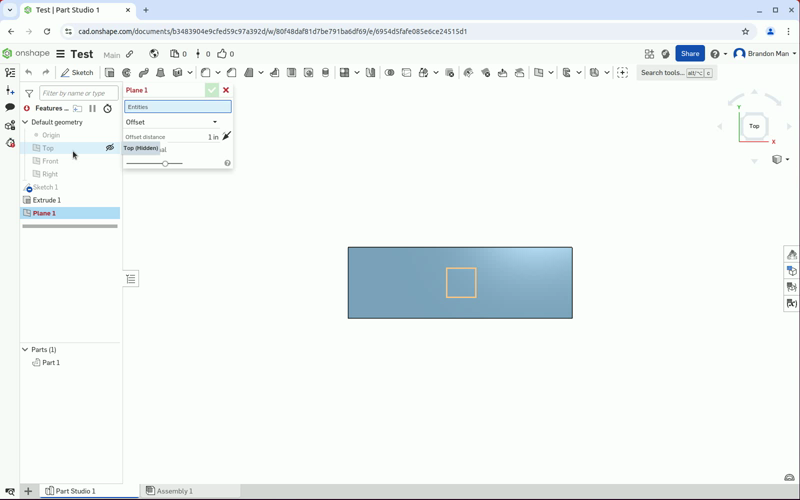
click(73, 150)
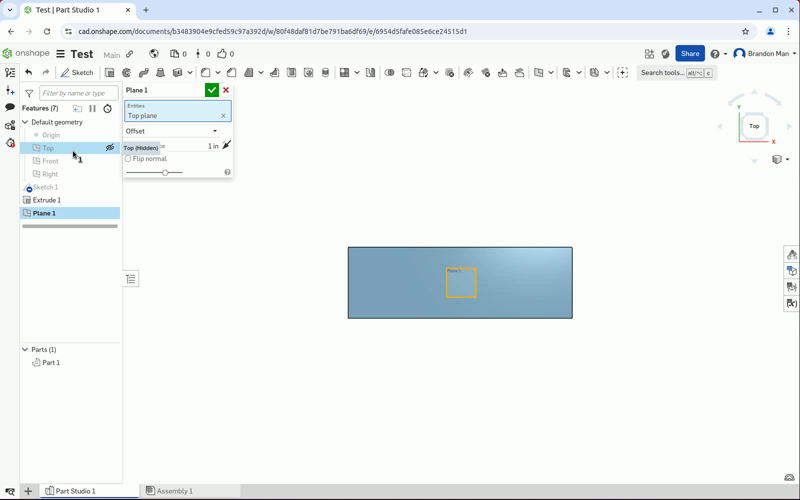
key(tab, 2)
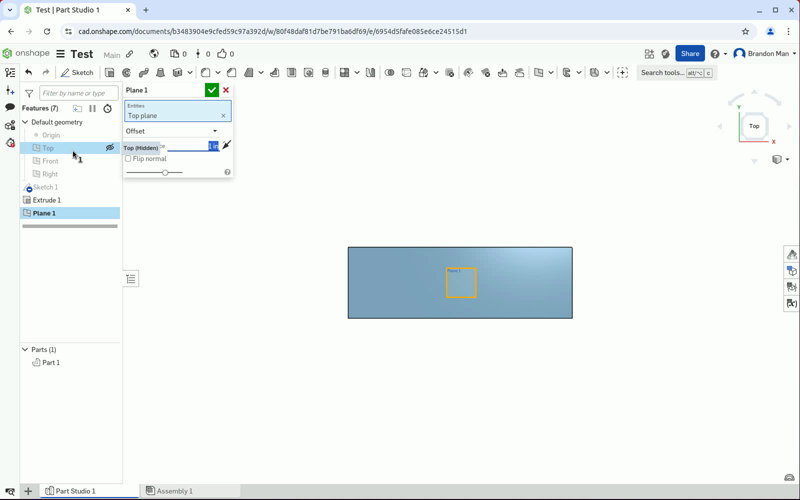
text(0.493)
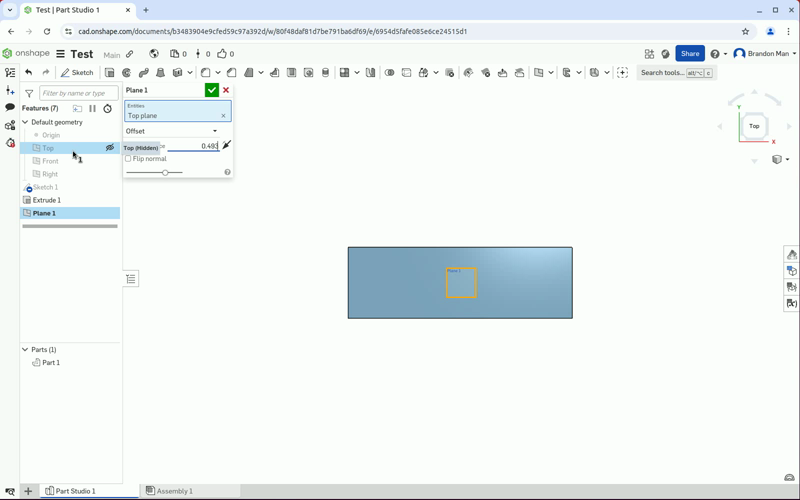
key(enter, 2)
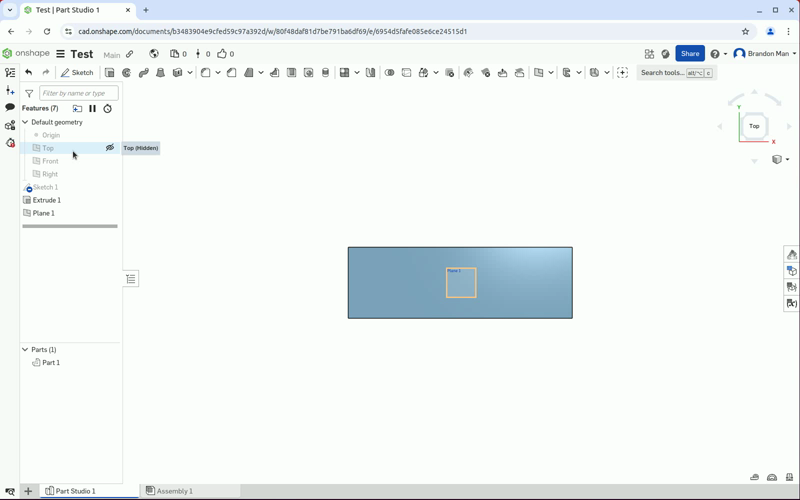
key(shift+s)
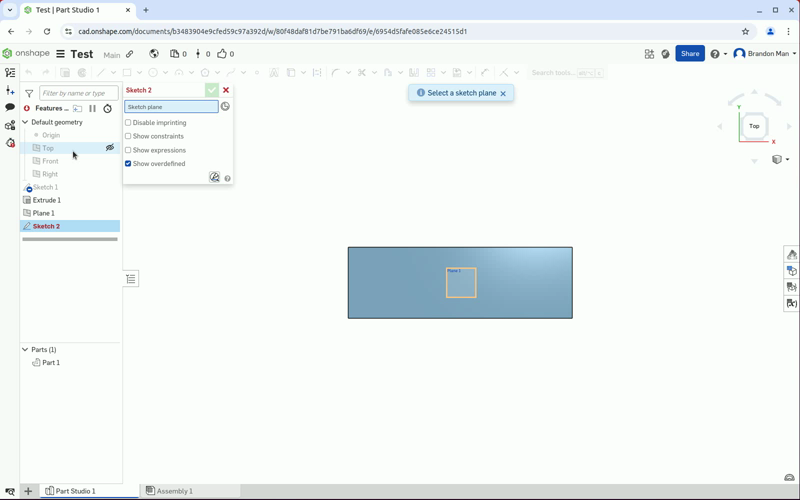
mouse_move(73, 215)
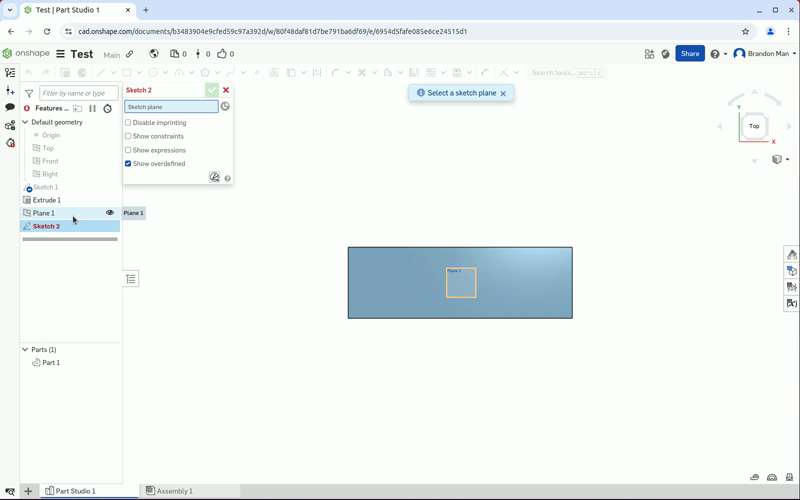
click(73, 215)
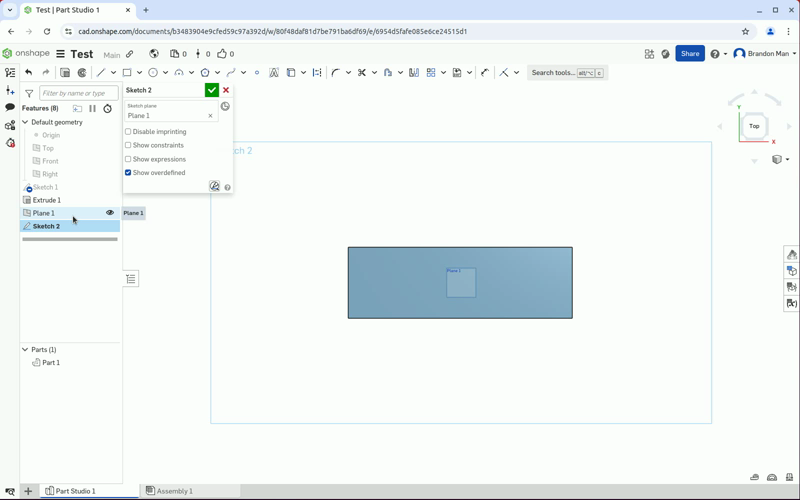
mouse_move(73, 352)
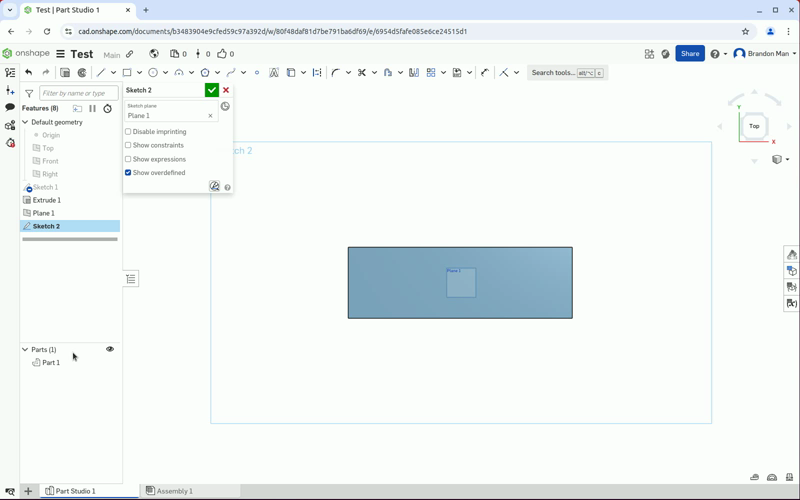
key(y)
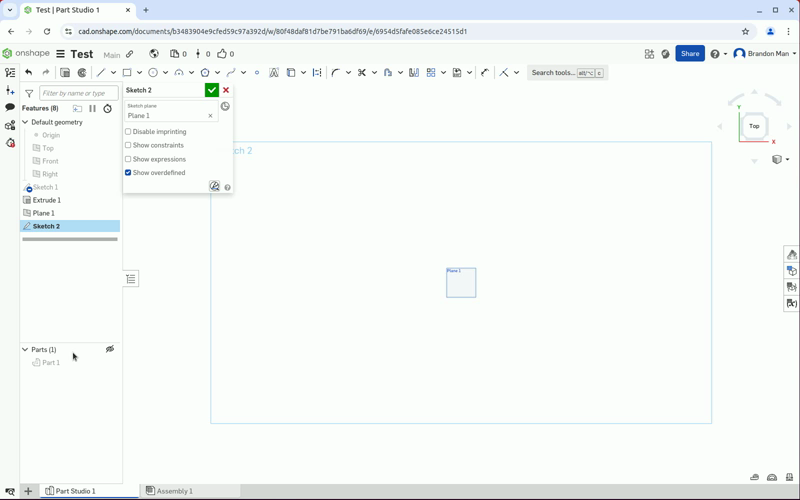
key(l)
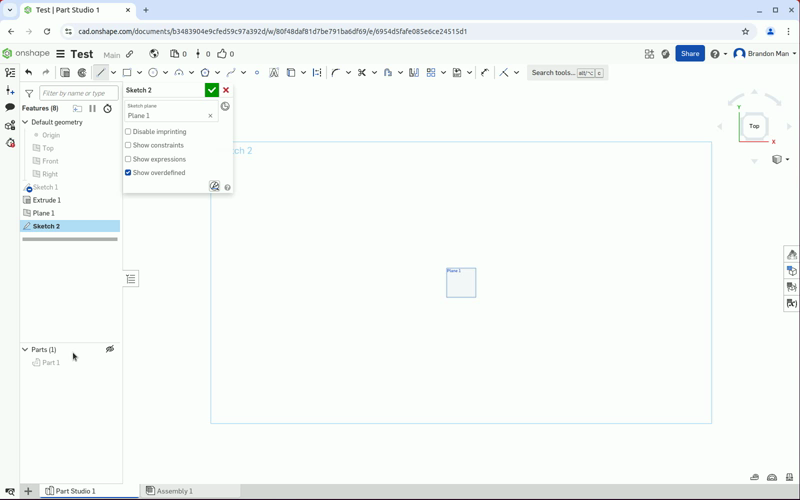
key_down(shift)
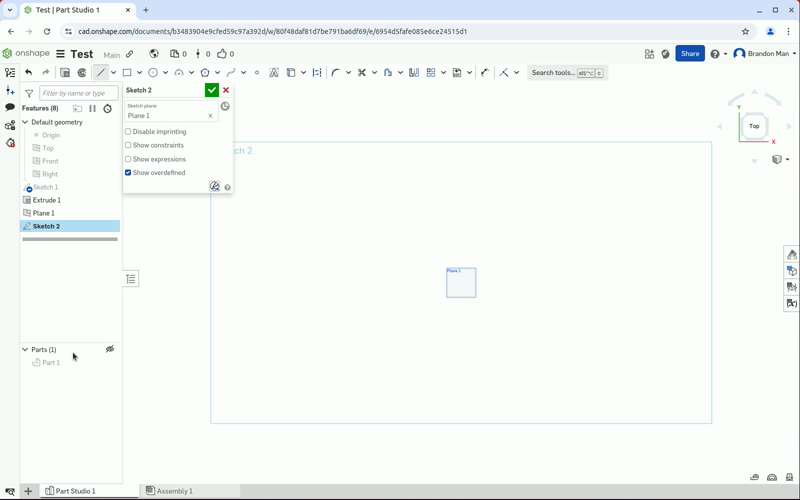
mouse_move(350, 314)
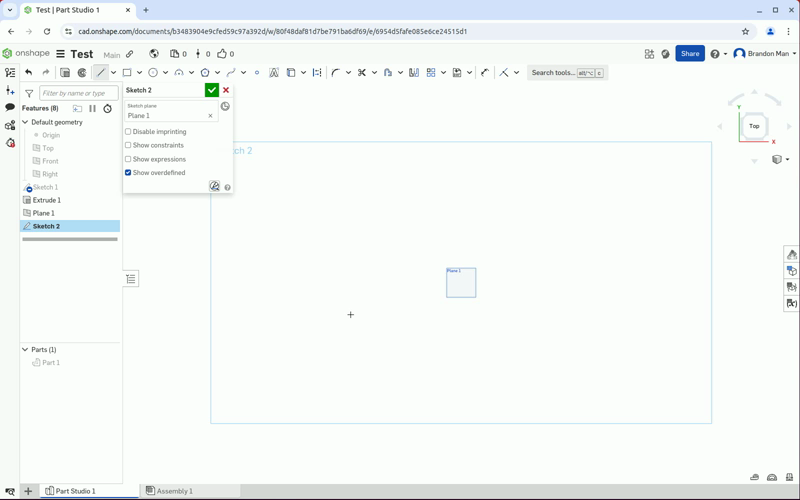
click(350, 314)
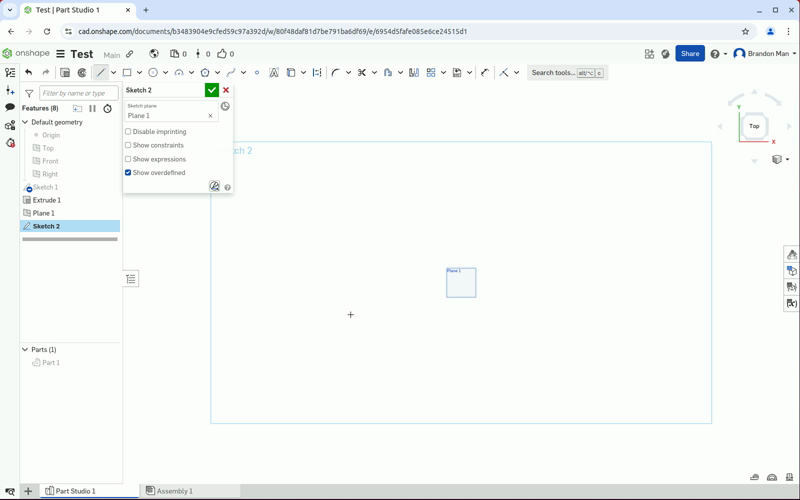
key_up(shift)
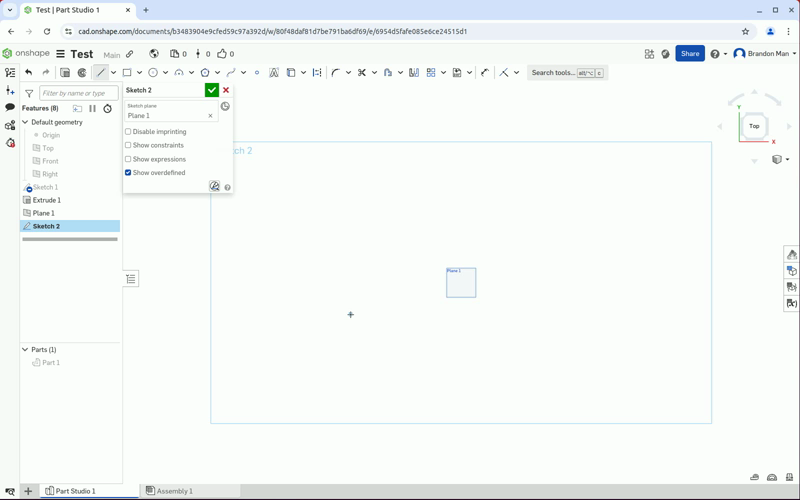
key_down(shift)
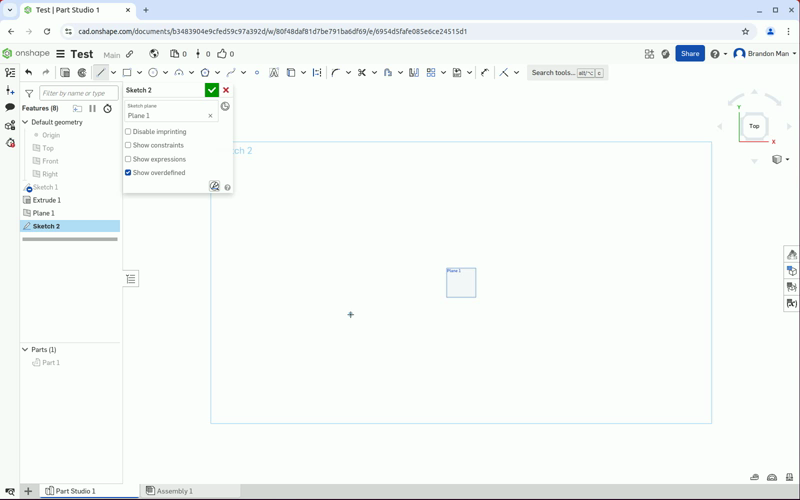
mouse_move(568, 314)
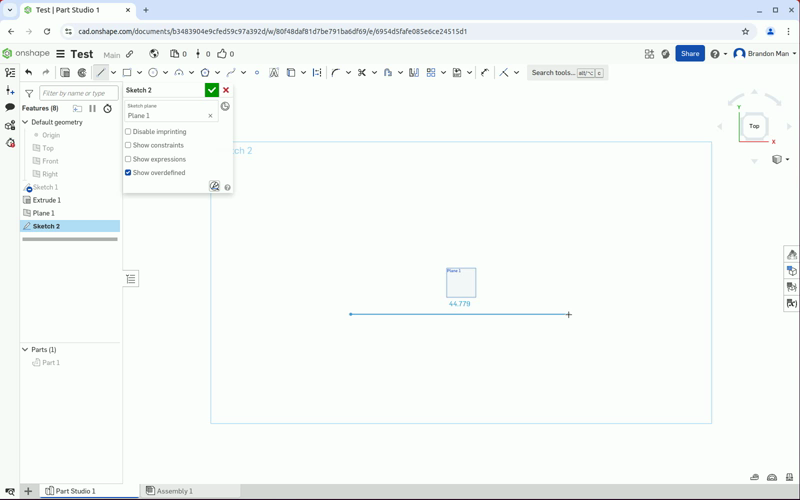
click(568, 314)
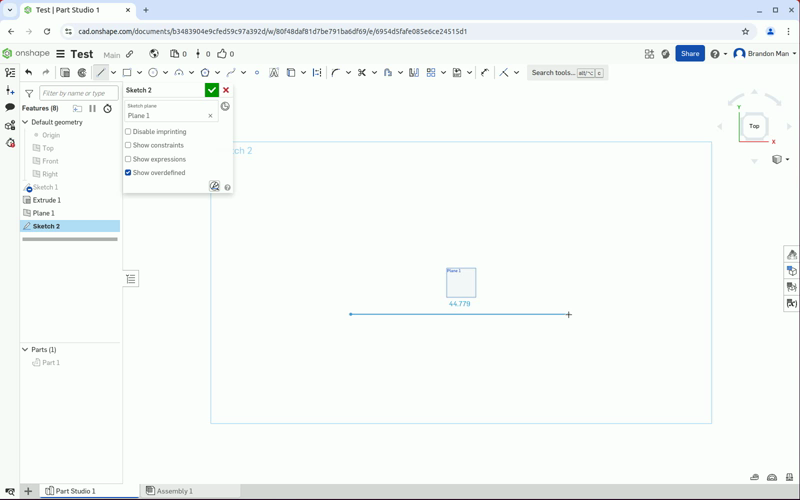
key_up(shift)
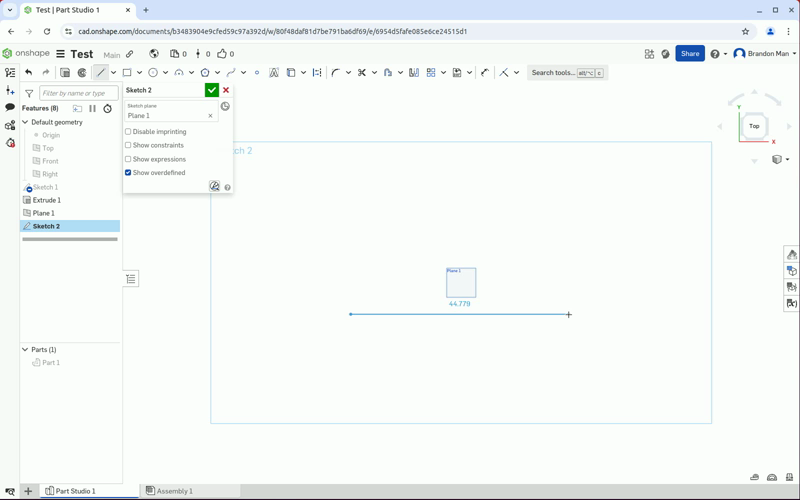
key_down(shift)
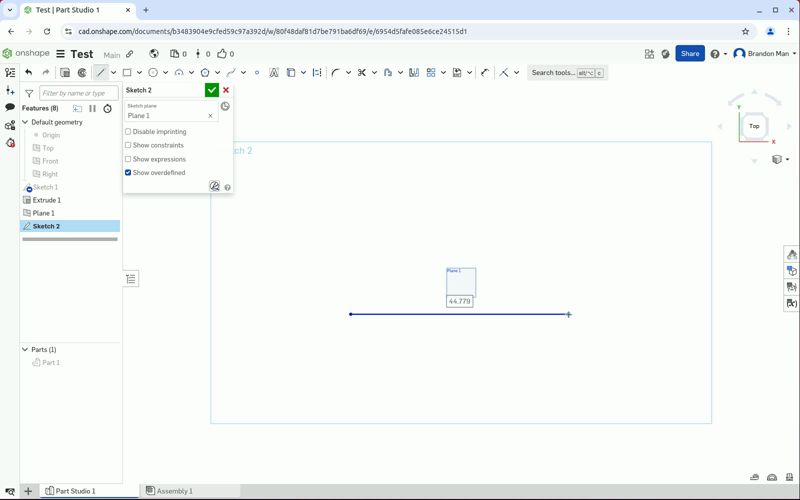
mouse_move(568, 252)
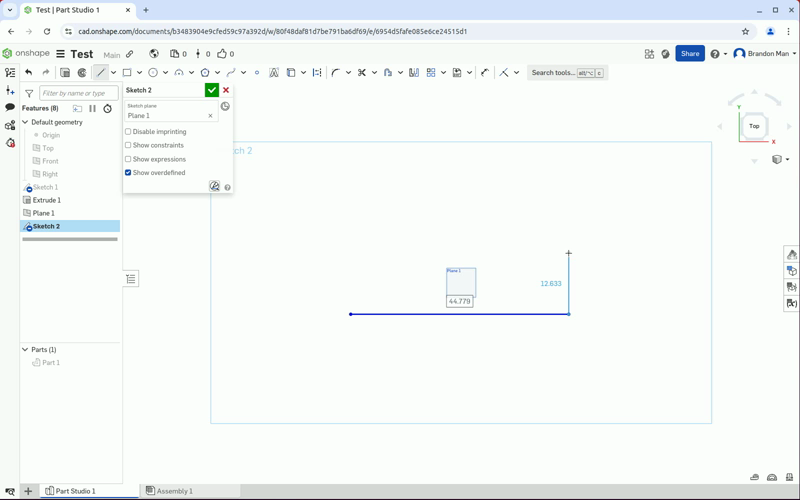
click(568, 252)
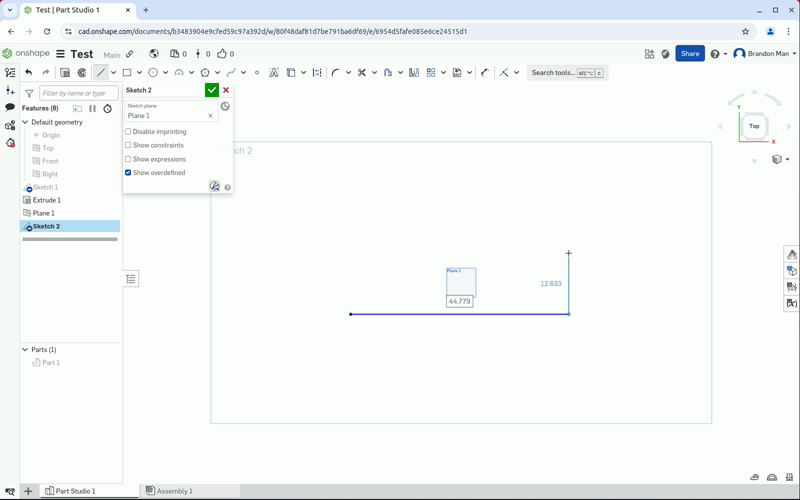
key_up(shift)
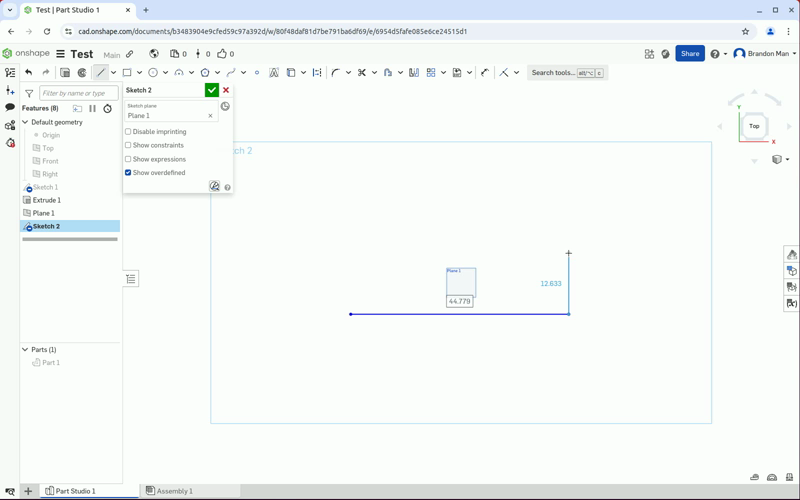
key_down(shift)
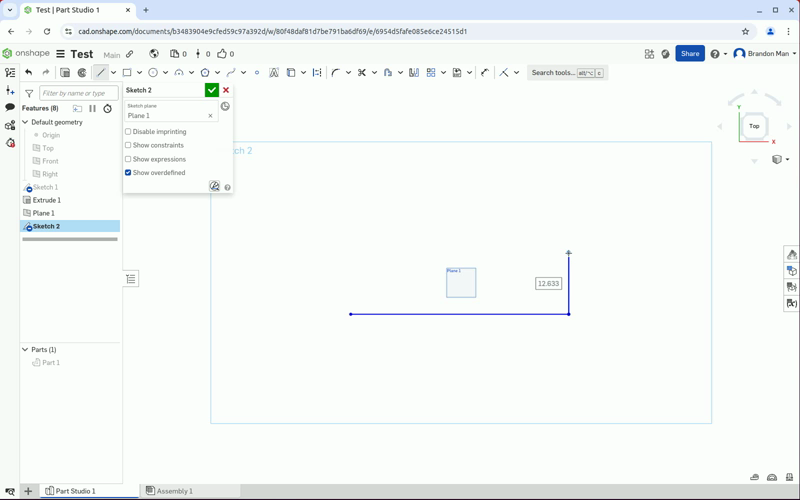
mouse_move(350, 252)
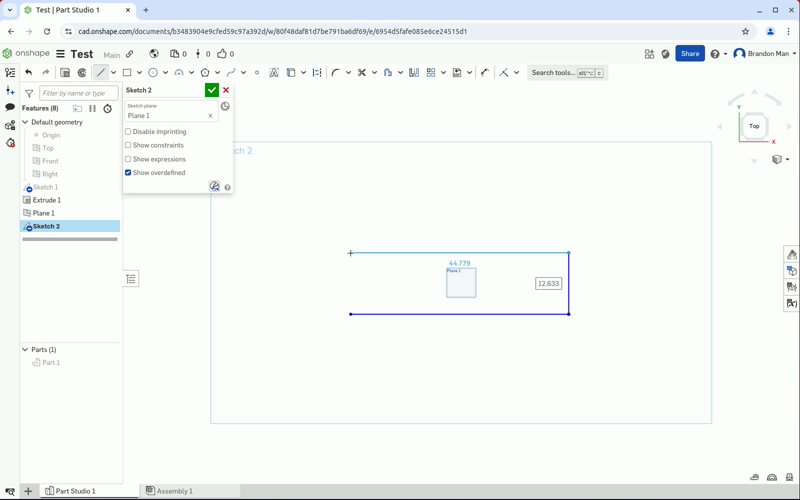
click(350, 252)
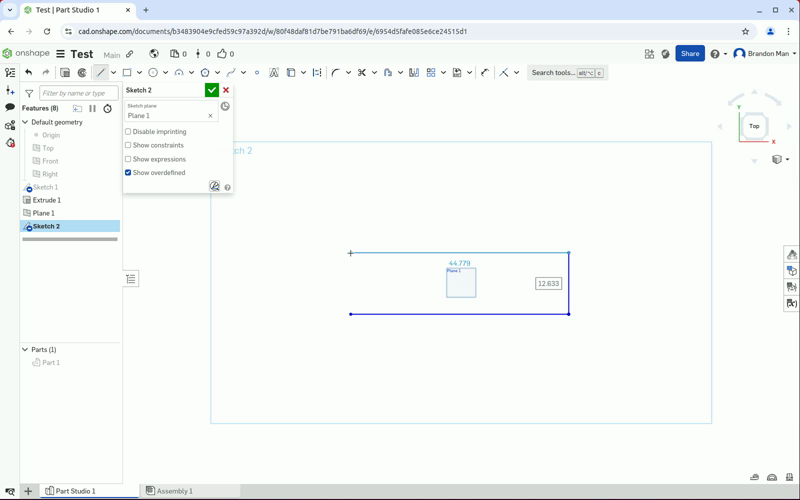
key_up(shift)
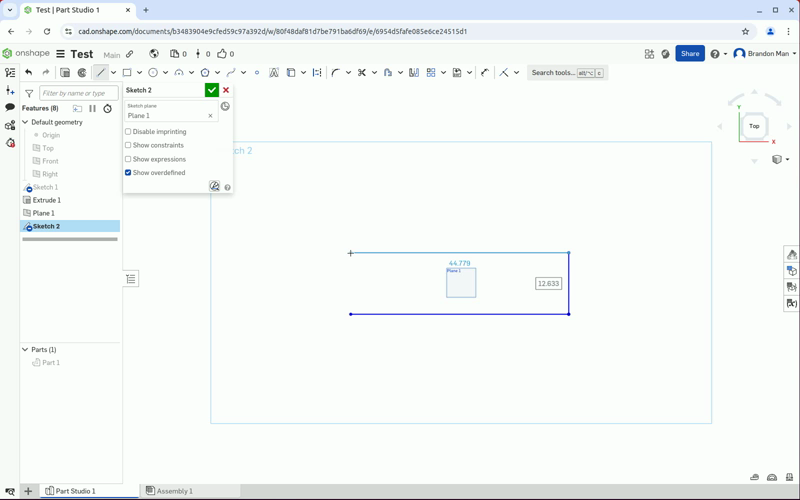
key_down(shift)
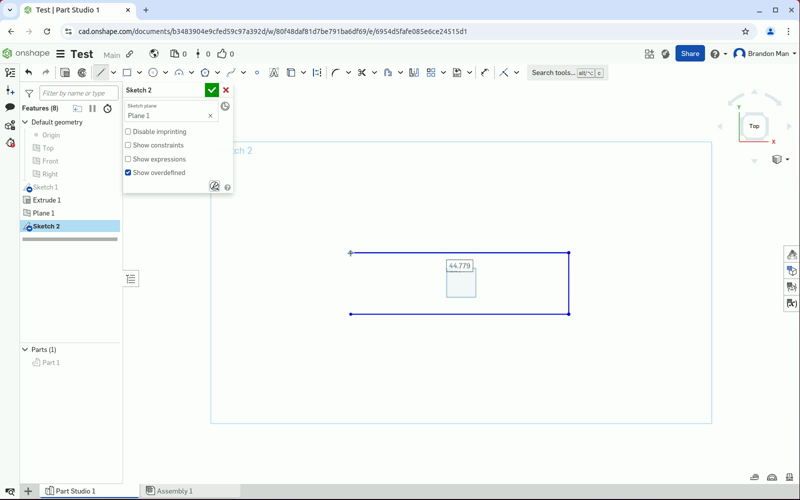
mouse_move(350, 314)
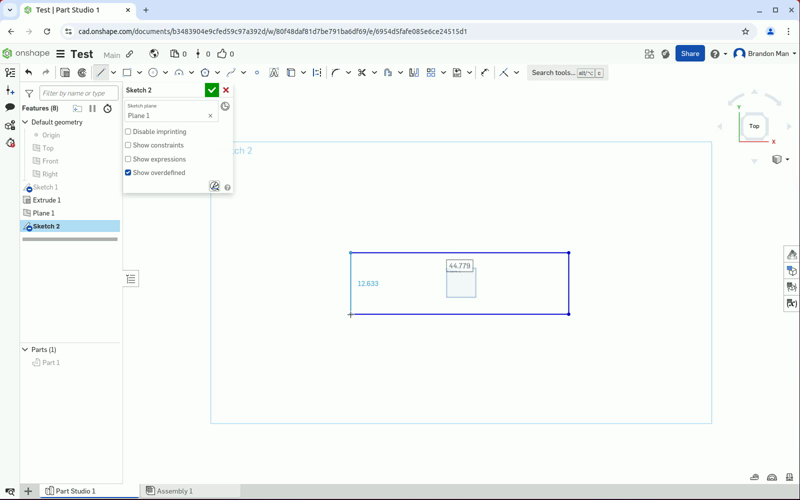
key_up(shift)
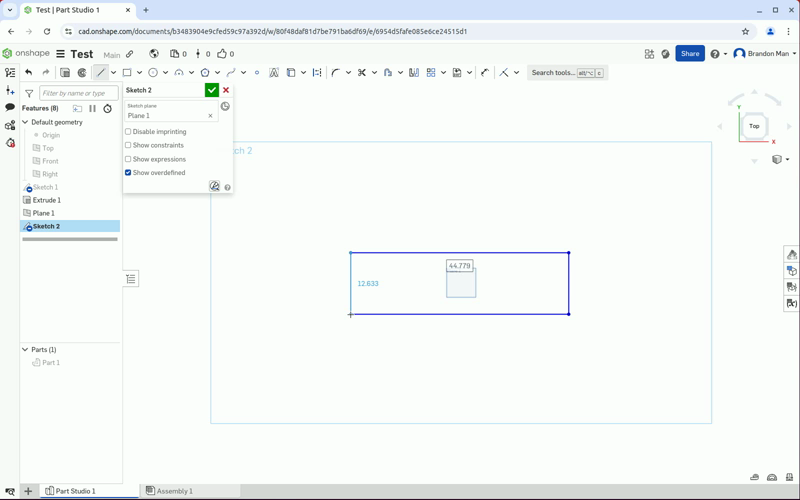
click(350, 314)
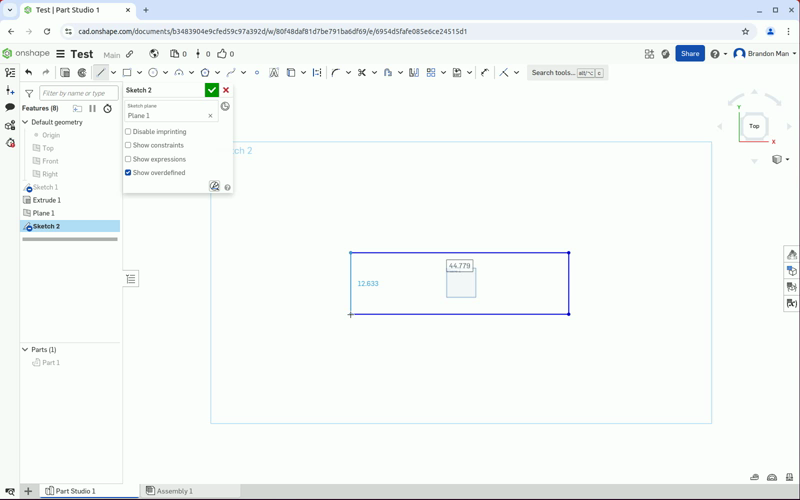
key(esc)
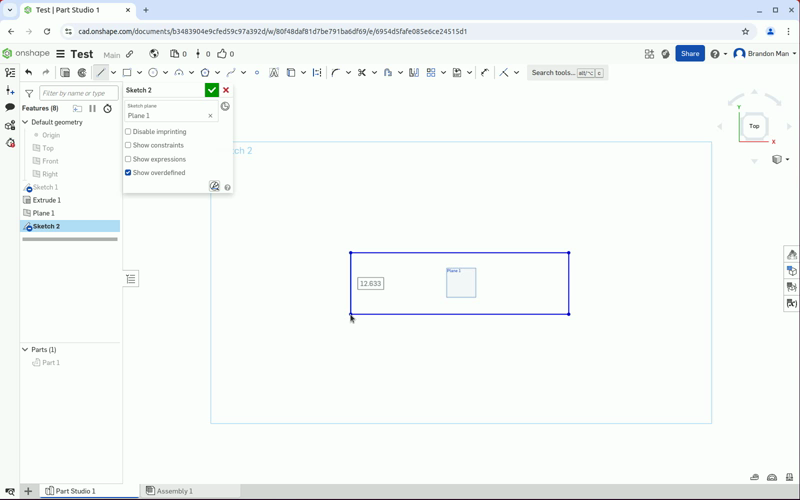
mouse_move(454, 269)
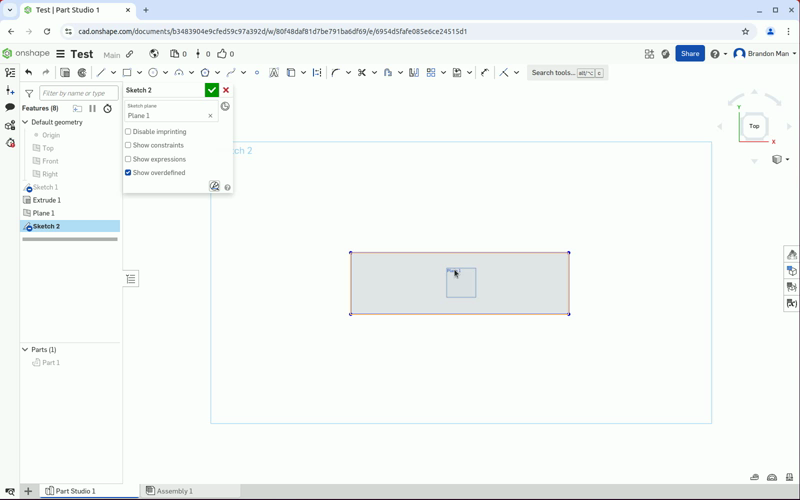
click(454, 269)
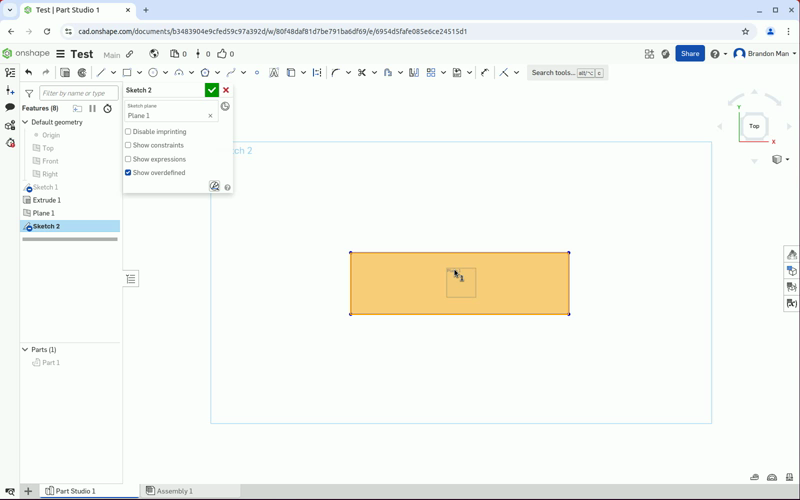
mouse_move(73, 352)
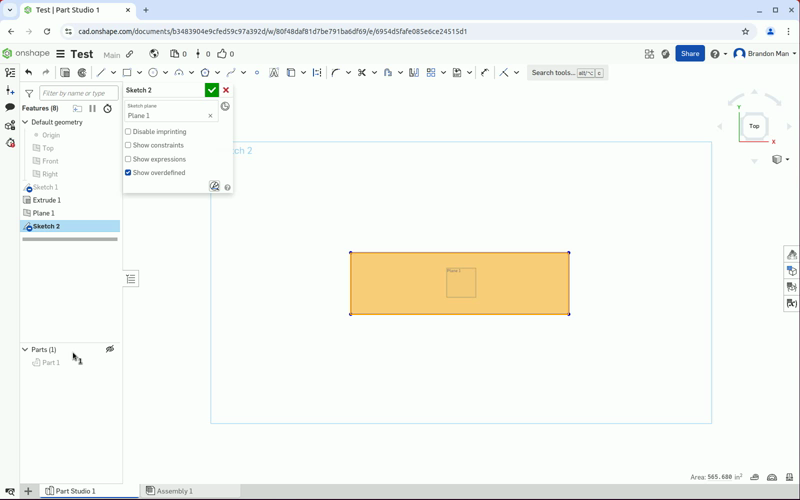
key(shift+y)
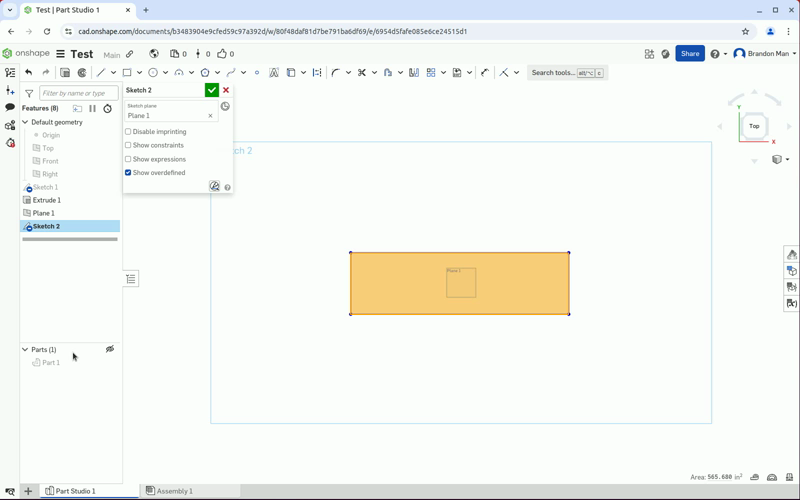
key(shift+e)
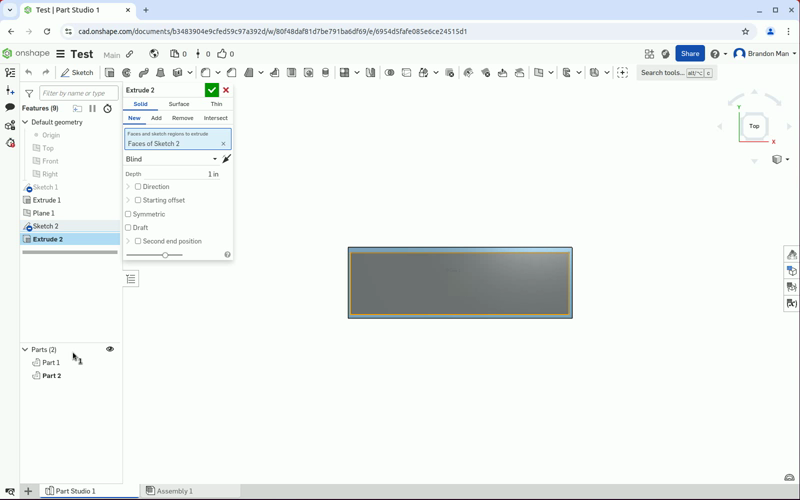
mouse_move(143, 106)
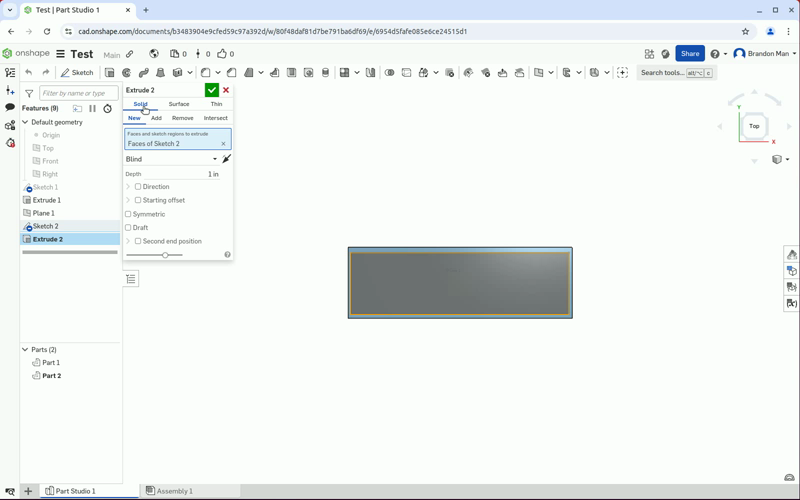
click(143, 106)
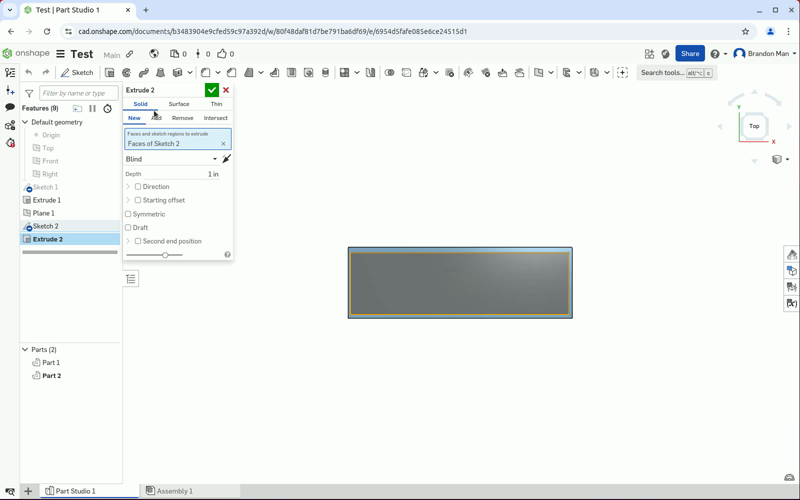
mouse_move(186, 120)
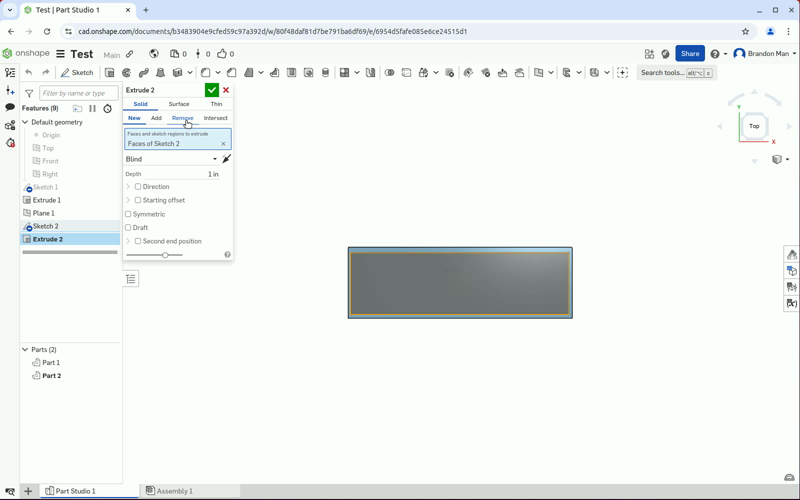
click(186, 120)
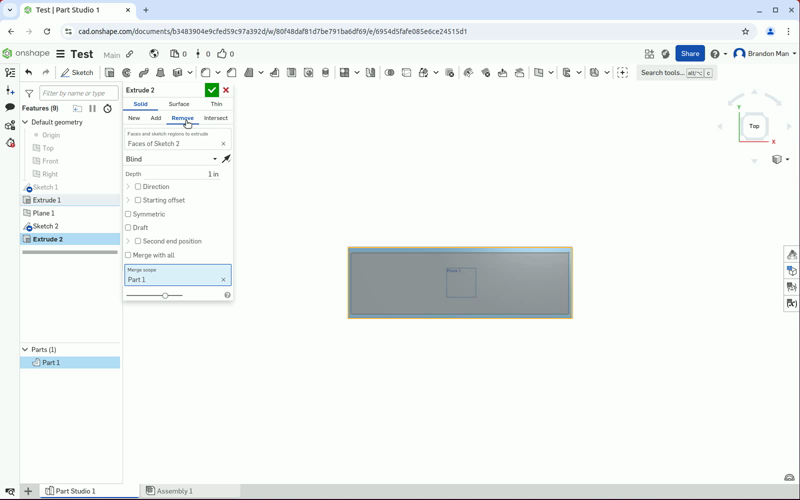
key(tab, 4)
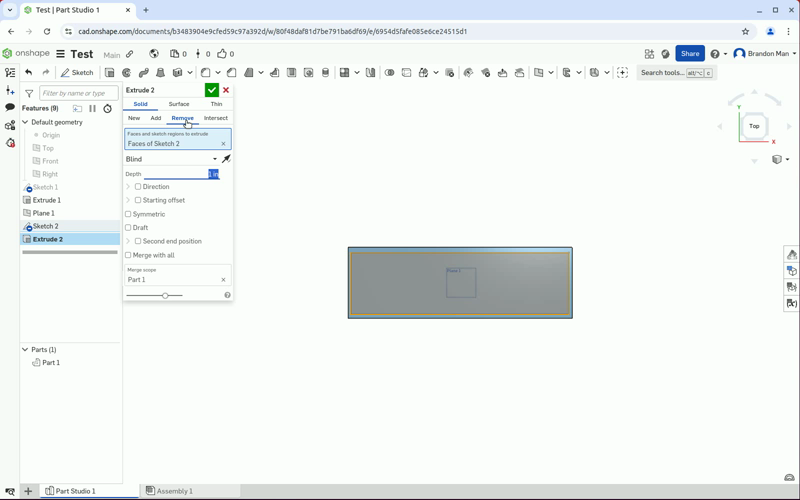
text(0.241)
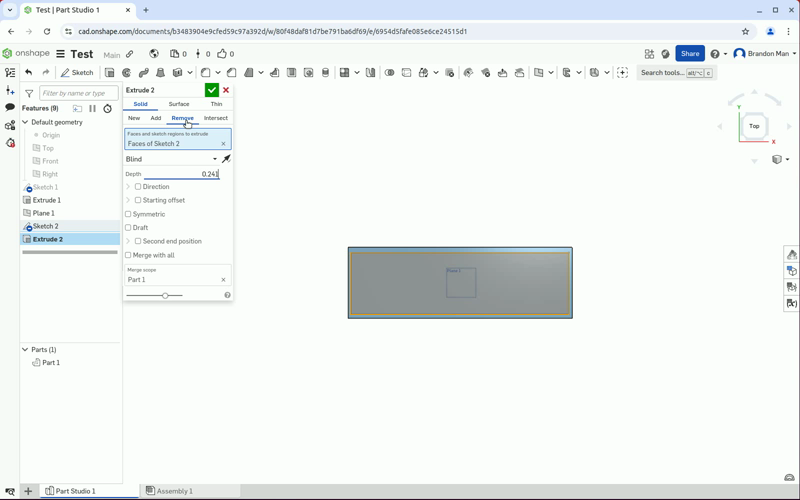
key(tab, 6)
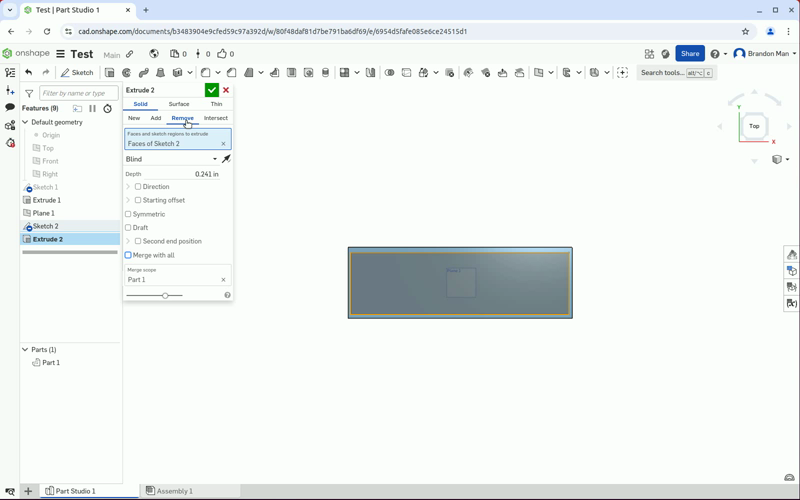
key(space)
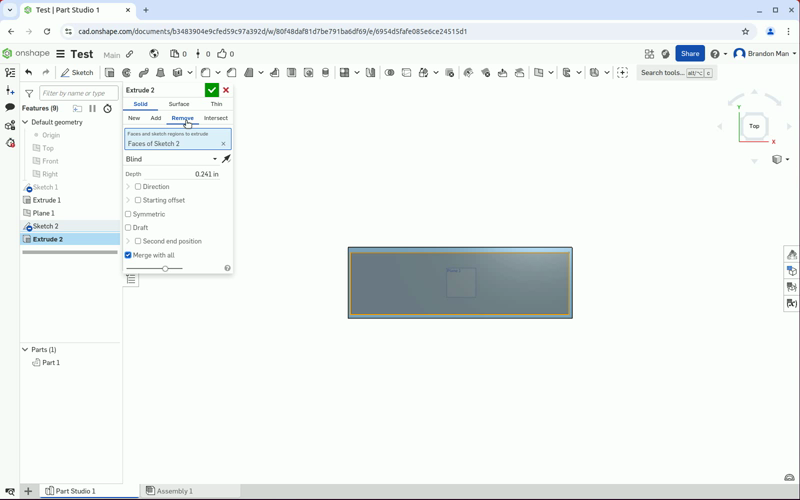
key(enter)
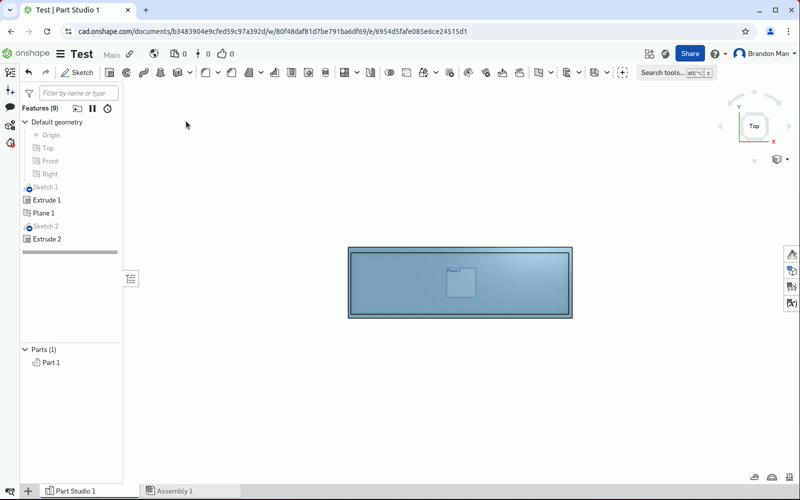
key(shift+h)
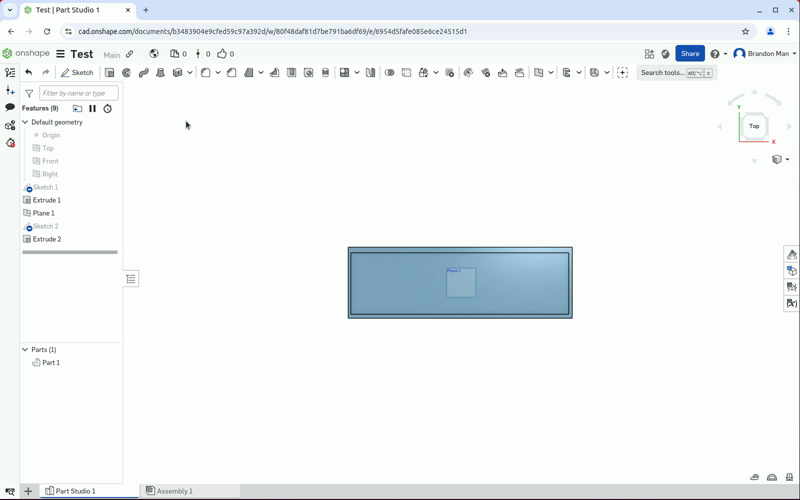
key(shift+h)
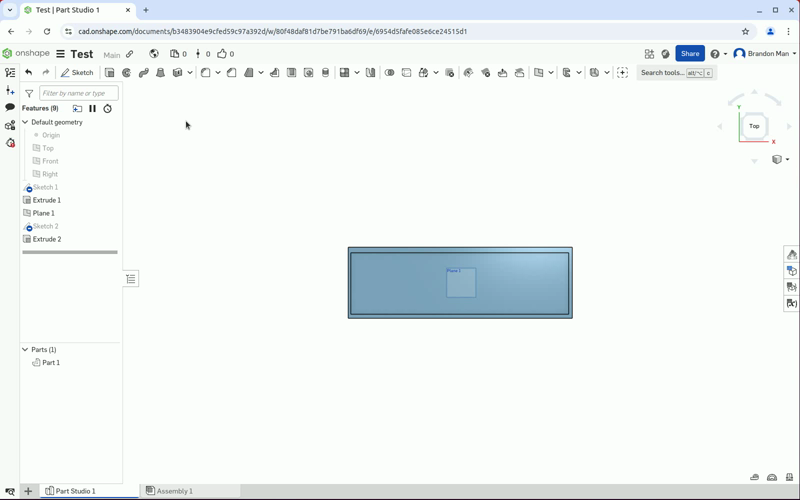
key(shift+7)
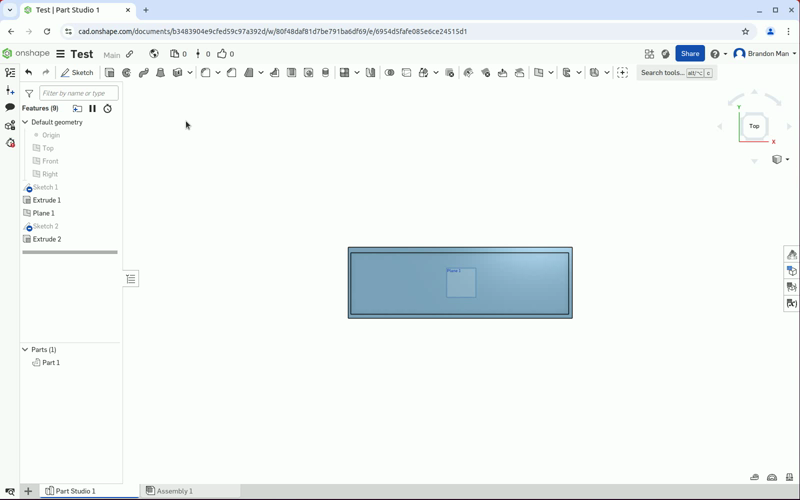
key(up, 3)
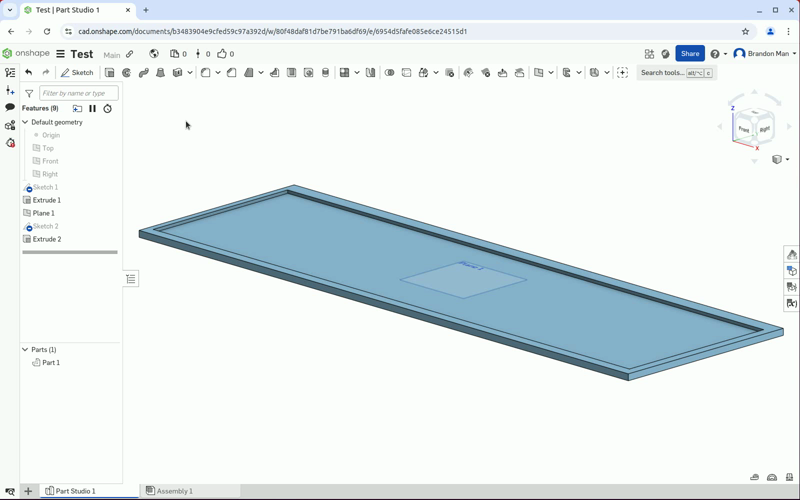
key(left, 3)
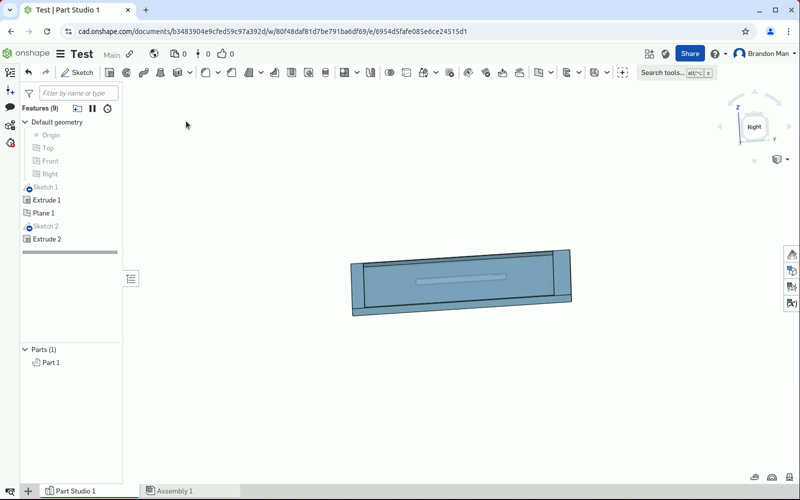
key(right, 3)
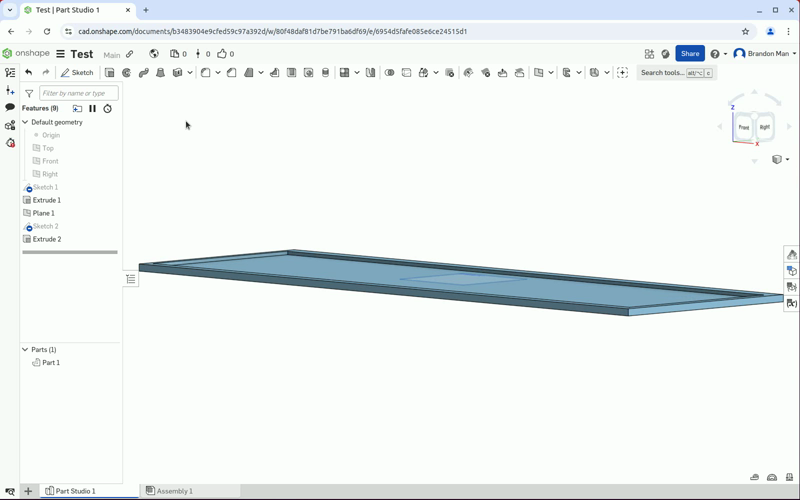
key(down, 3)
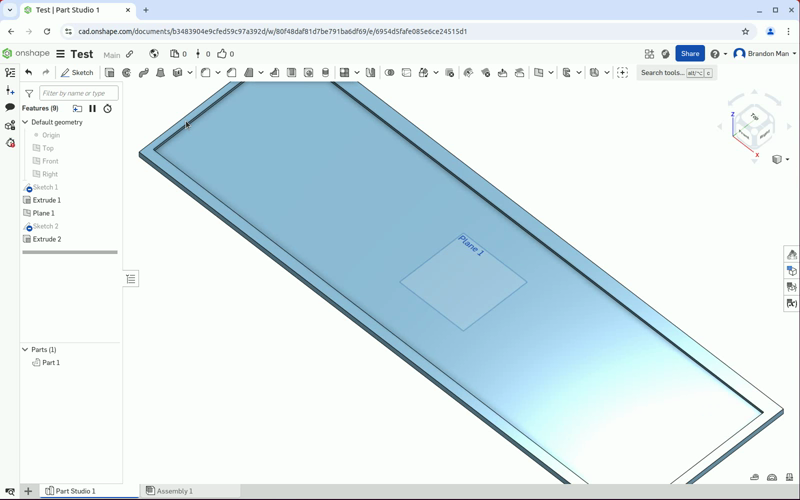
mouse_move(73, 189)
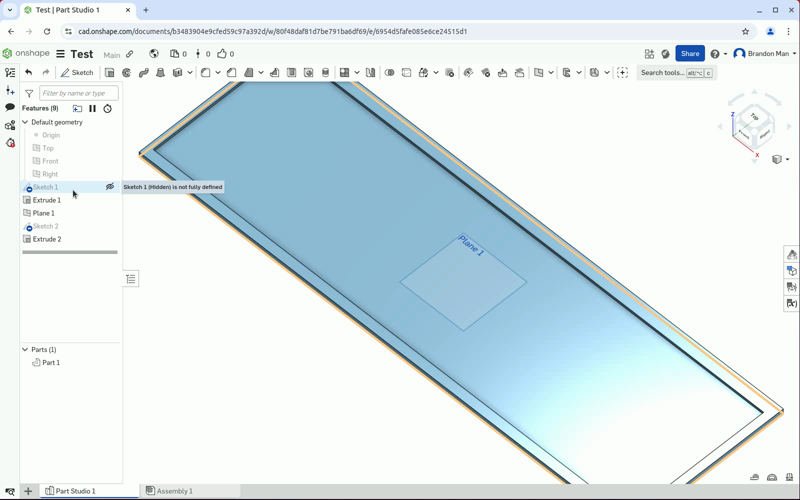
click(73, 189)